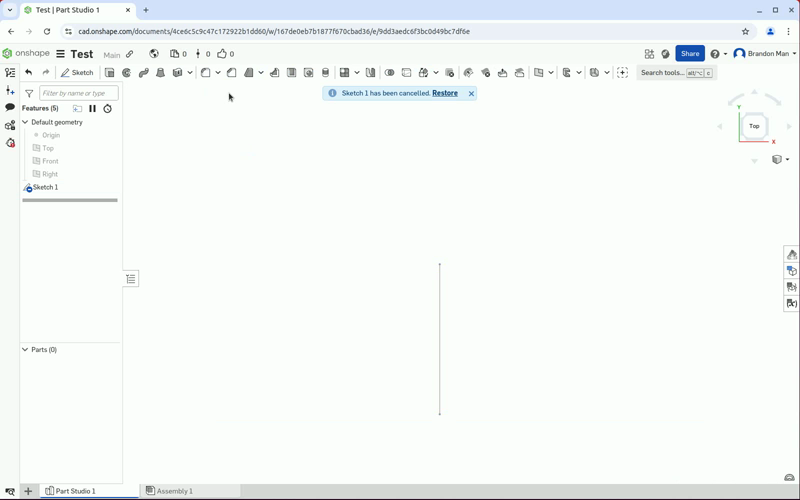
key(shift+h)
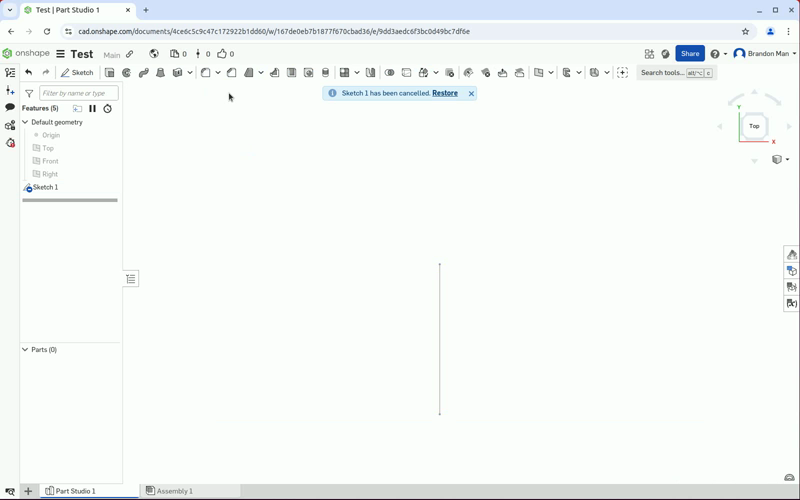
key(shift+s)
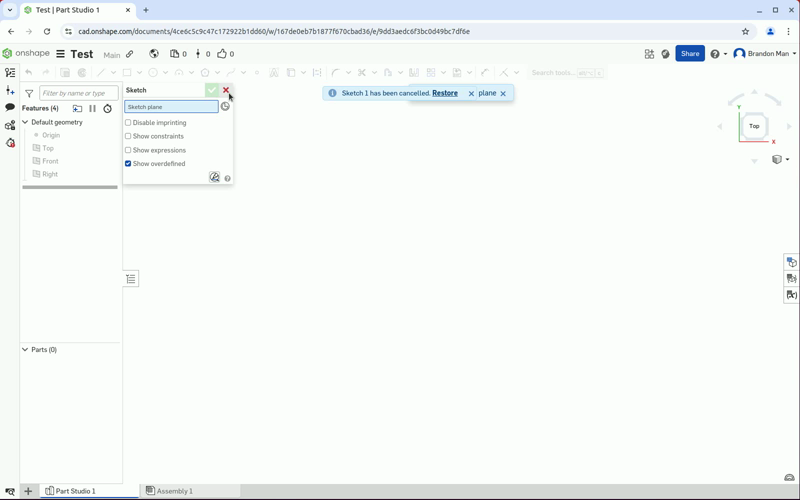
mouse_move(73, 150)
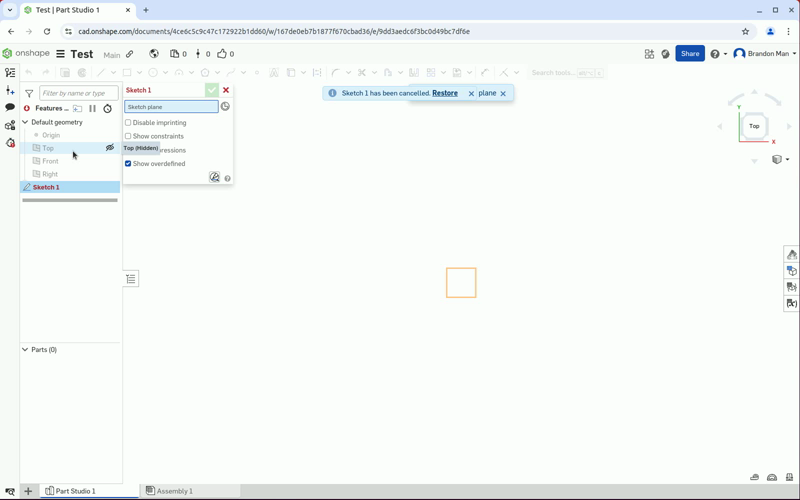
click(73, 150)
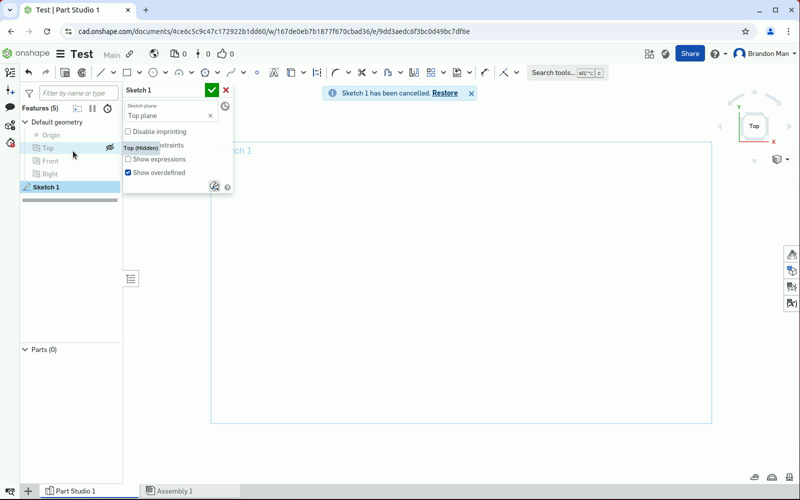
mouse_move(73, 352)
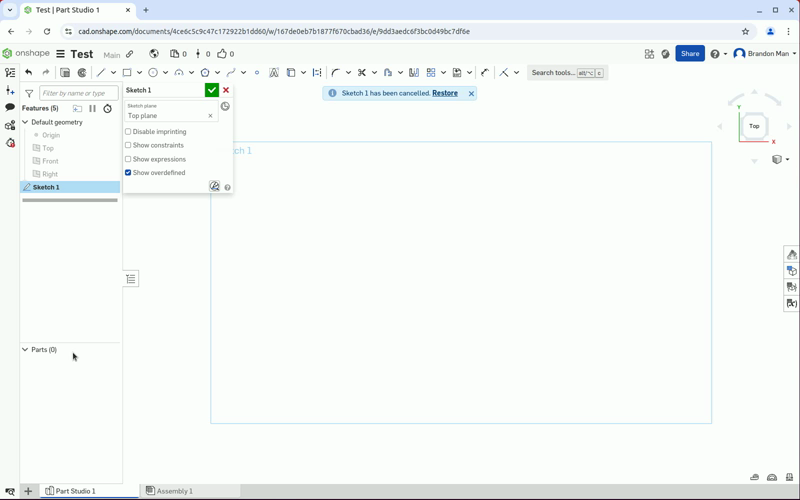
key(y)
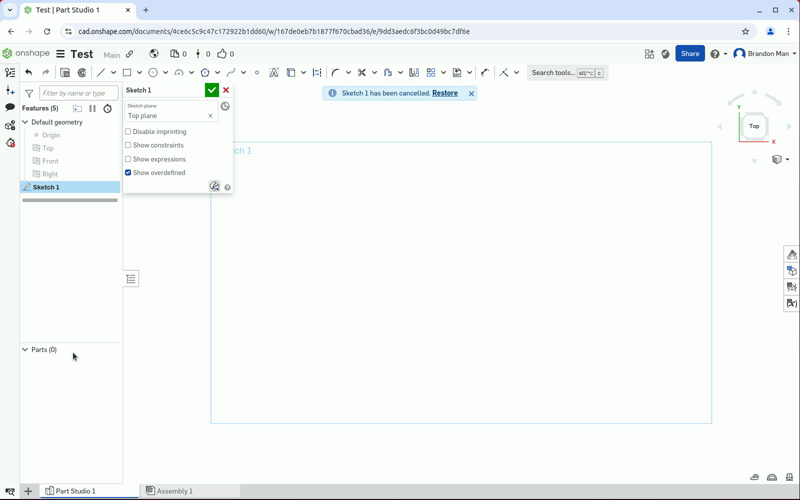
key(l)
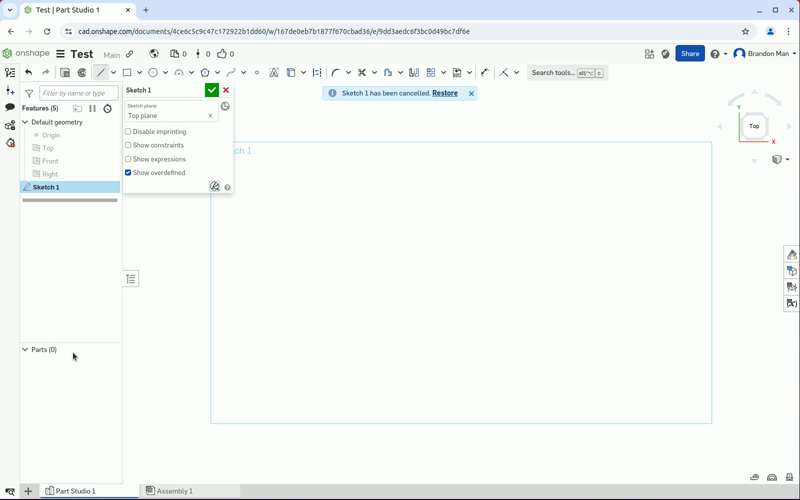
key_down(shift)
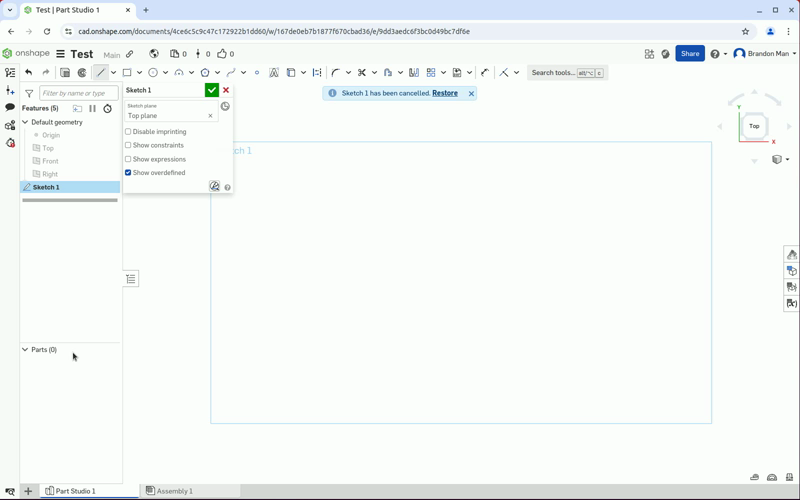
mouse_move(348, 395)
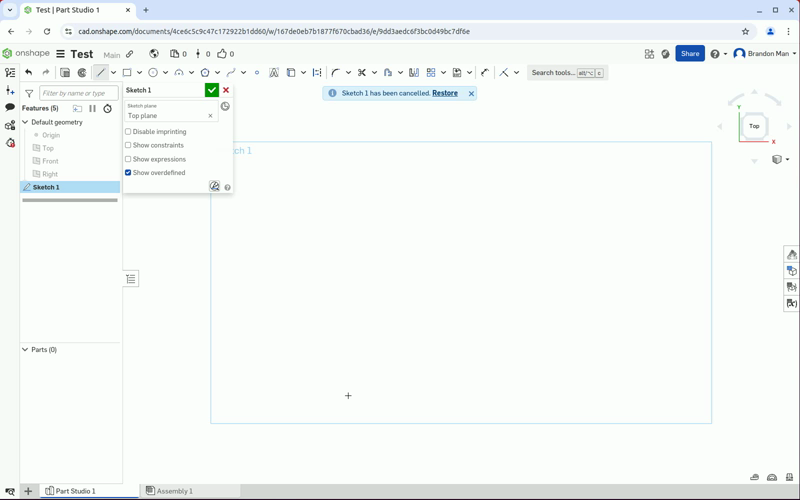
click(348, 395)
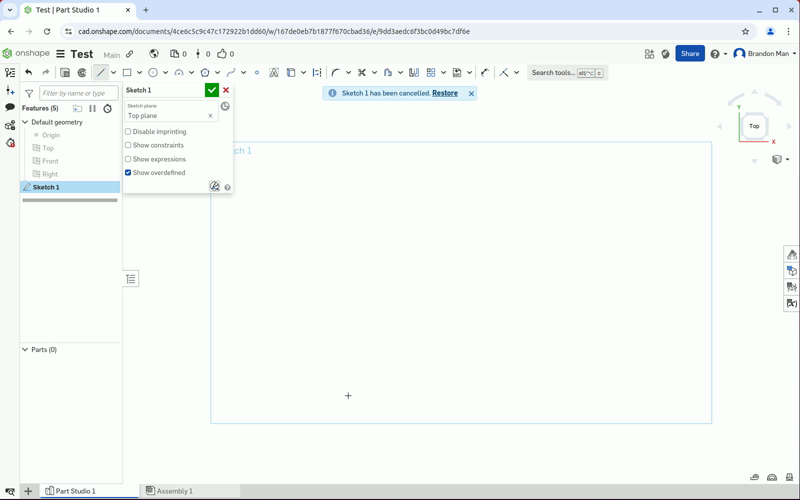
key_up(shift)
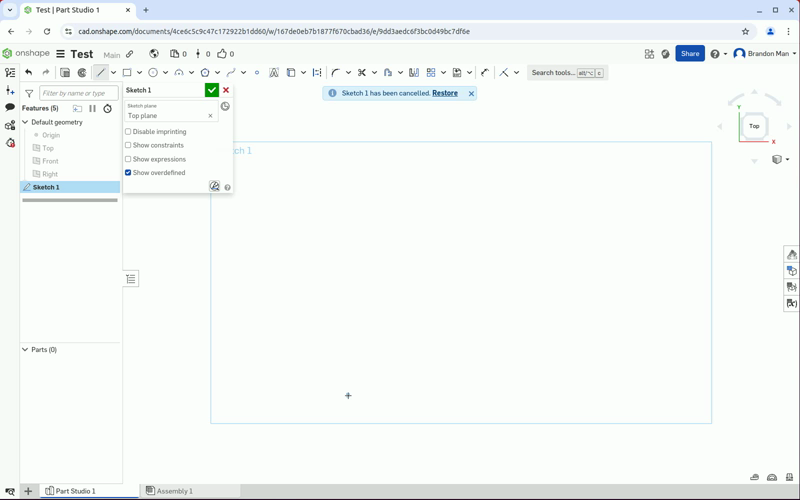
key_down(shift)
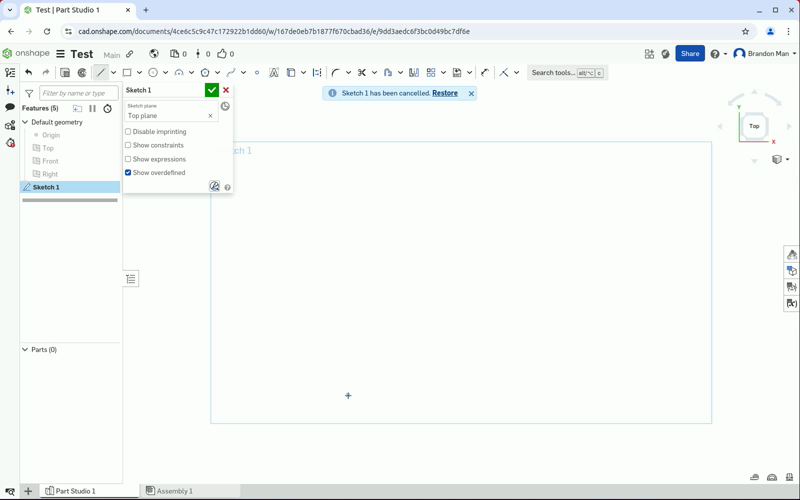
mouse_move(572, 395)
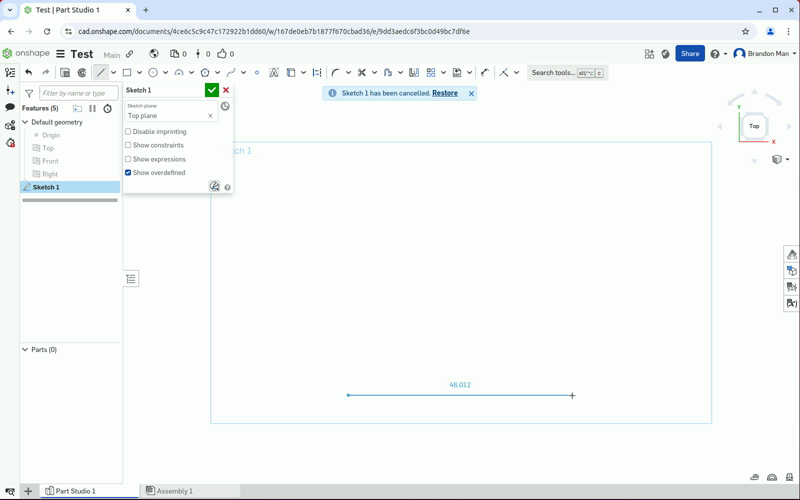
click(572, 395)
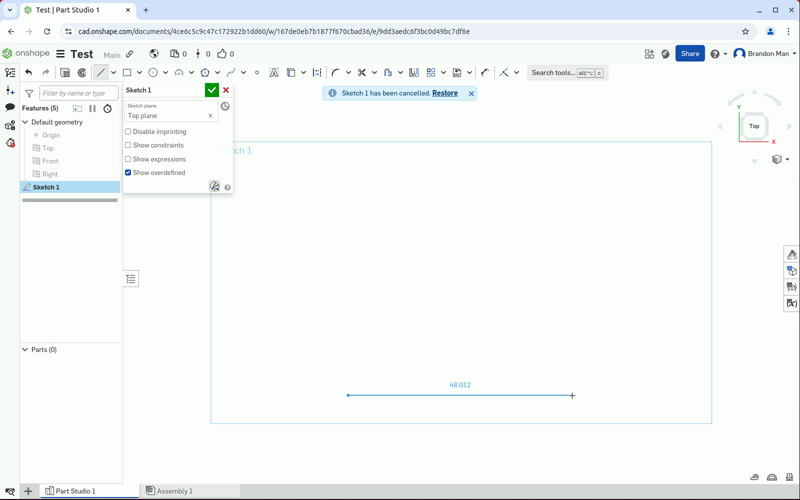
key_up(shift)
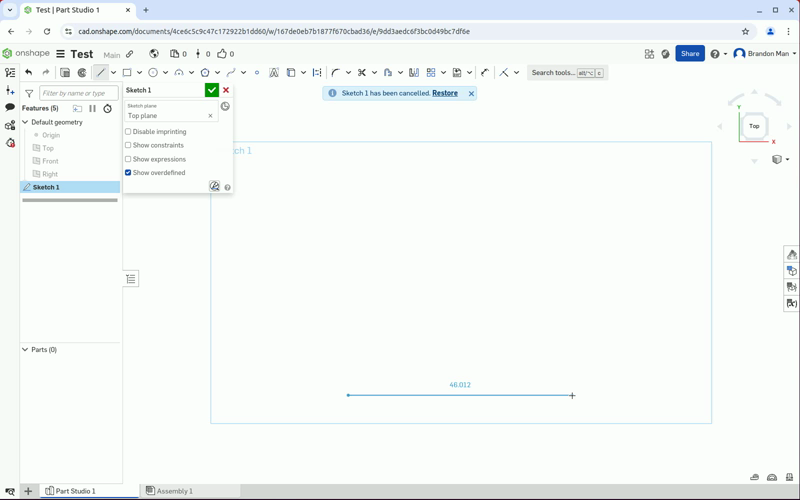
key_down(shift)
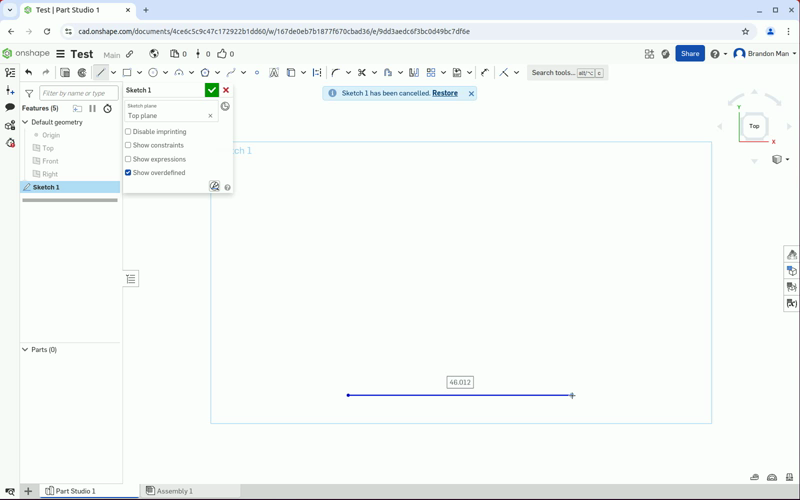
mouse_move(572, 171)
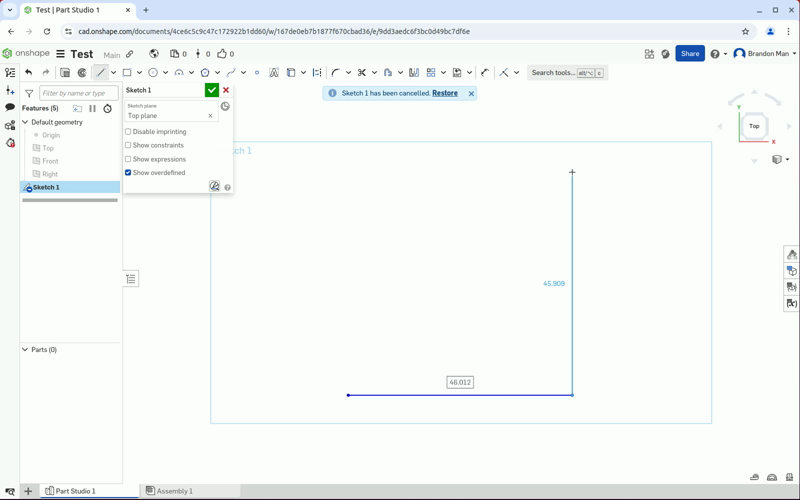
click(572, 171)
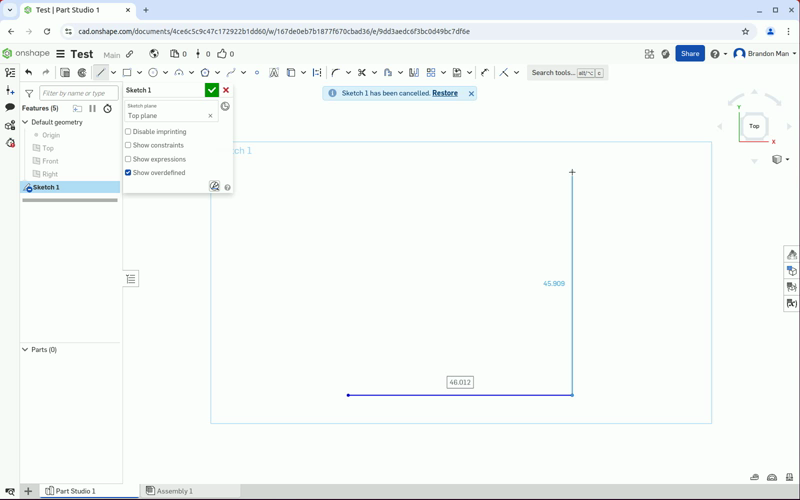
key_up(shift)
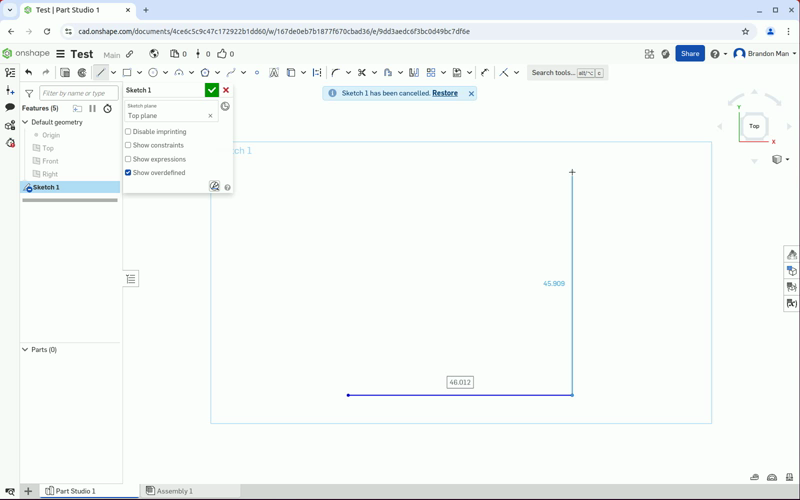
key_down(shift)
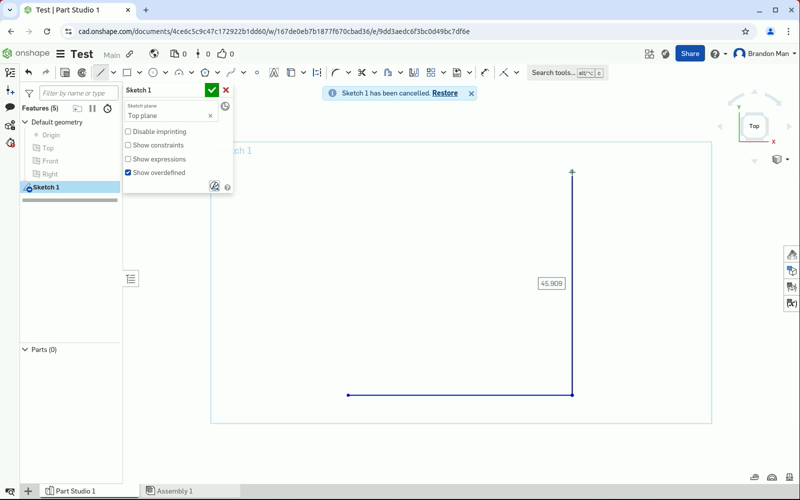
mouse_move(348, 171)
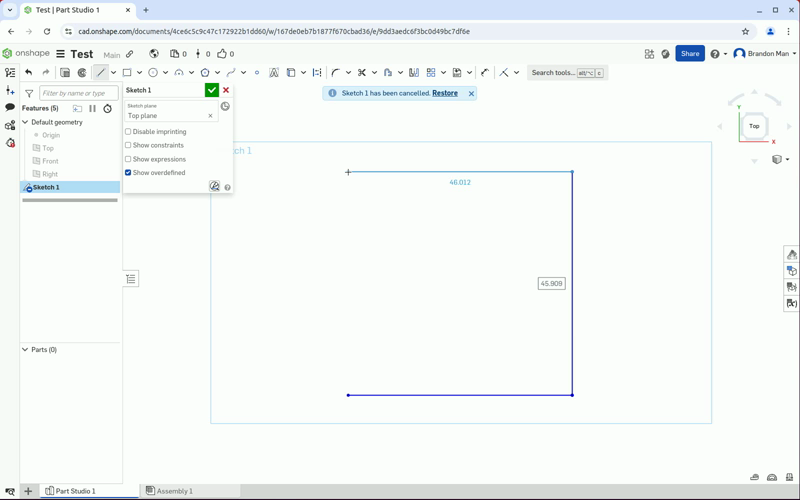
click(348, 171)
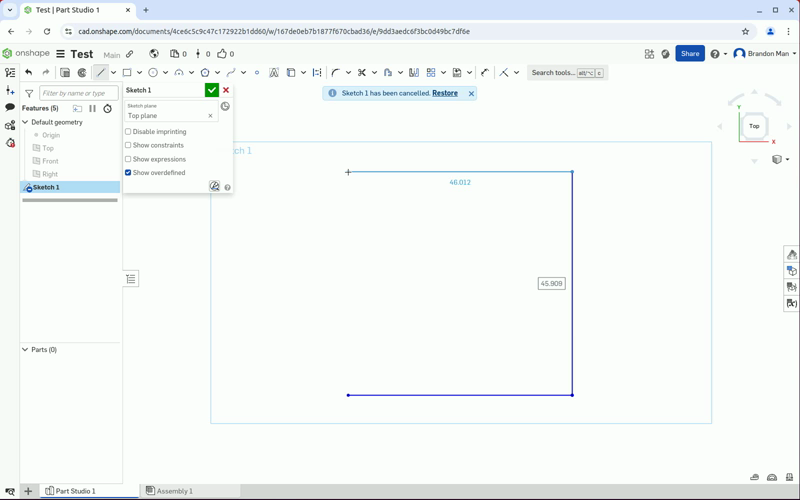
key_up(shift)
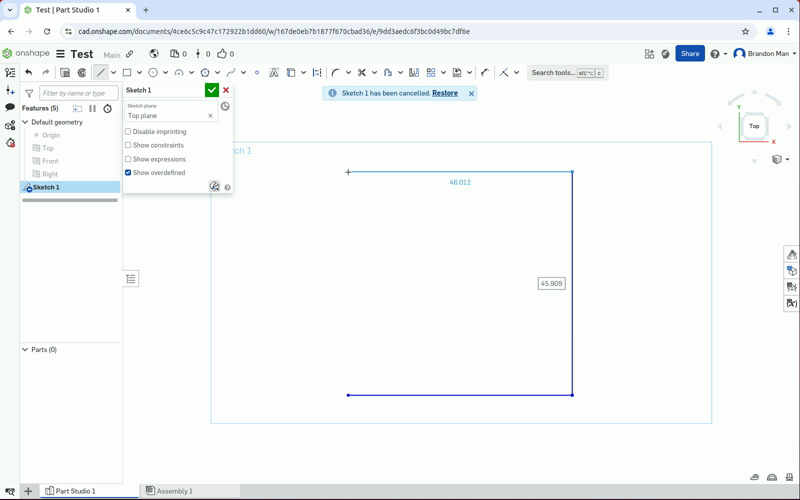
key_down(shift)
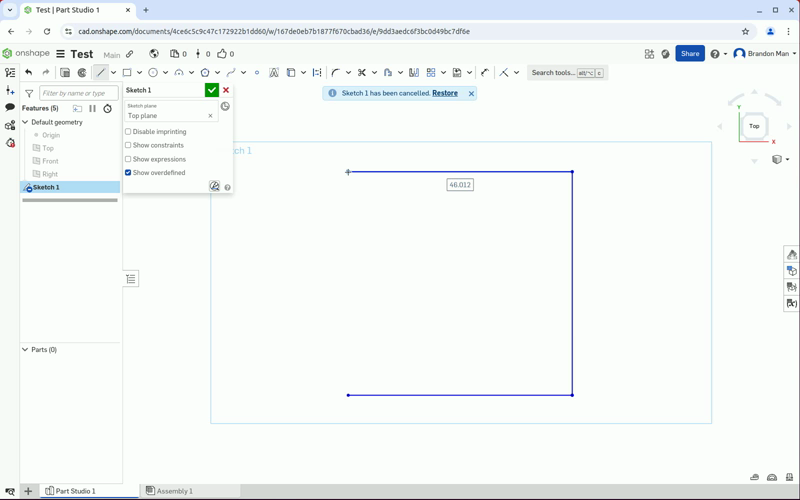
mouse_move(348, 395)
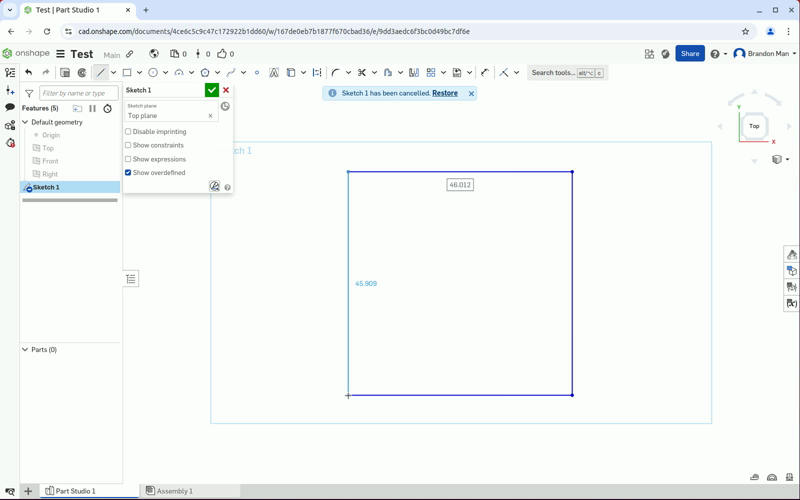
key_up(shift)
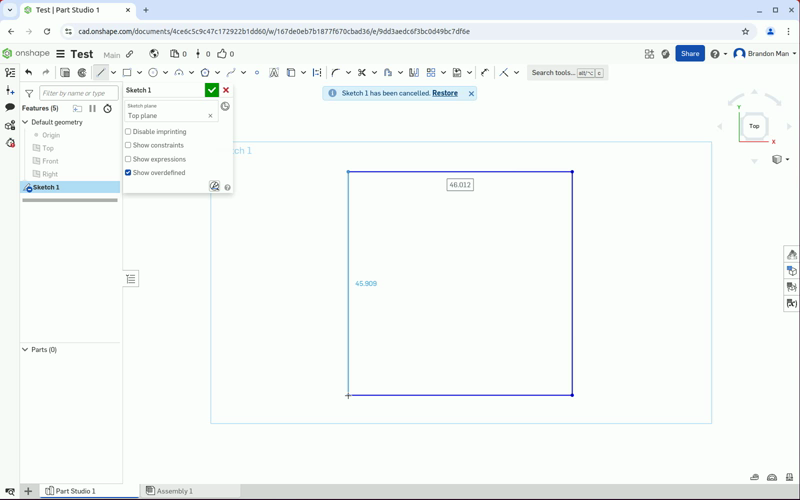
click(348, 395)
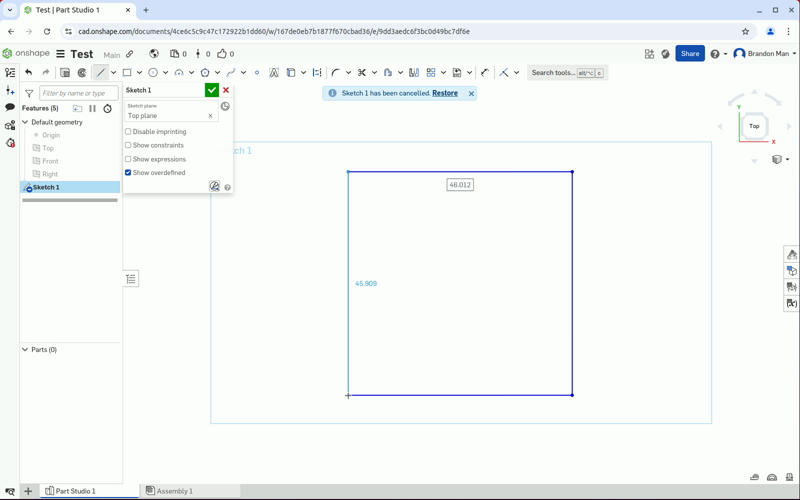
key(esc)
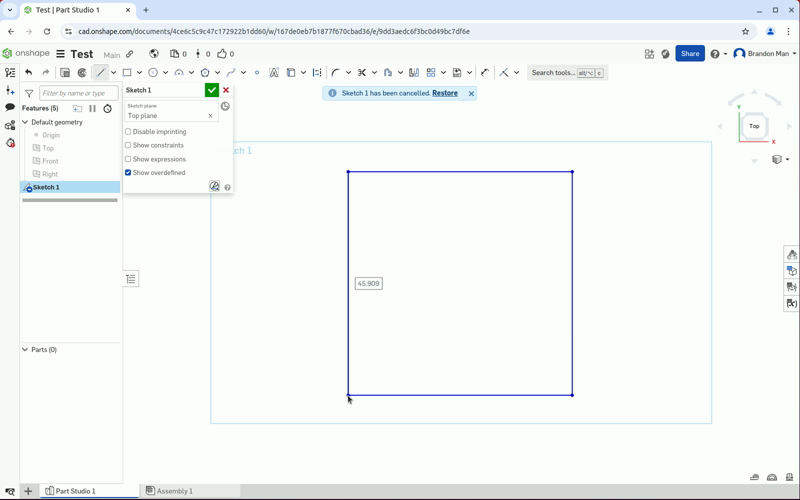
key(l)
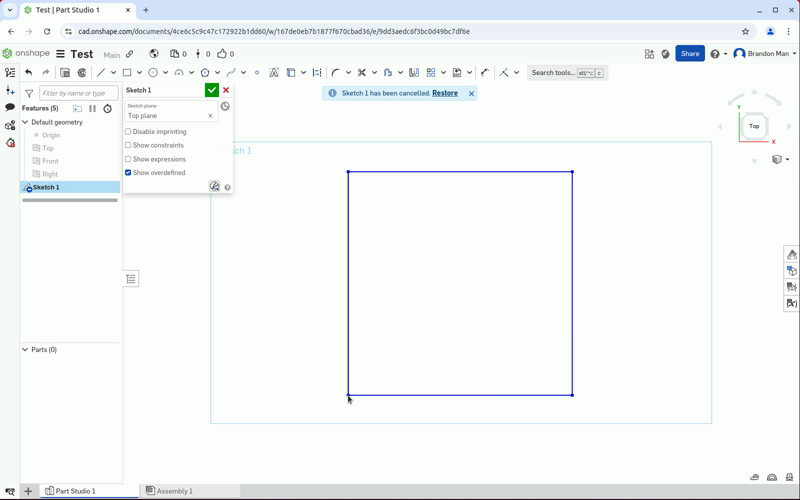
key_down(shift)
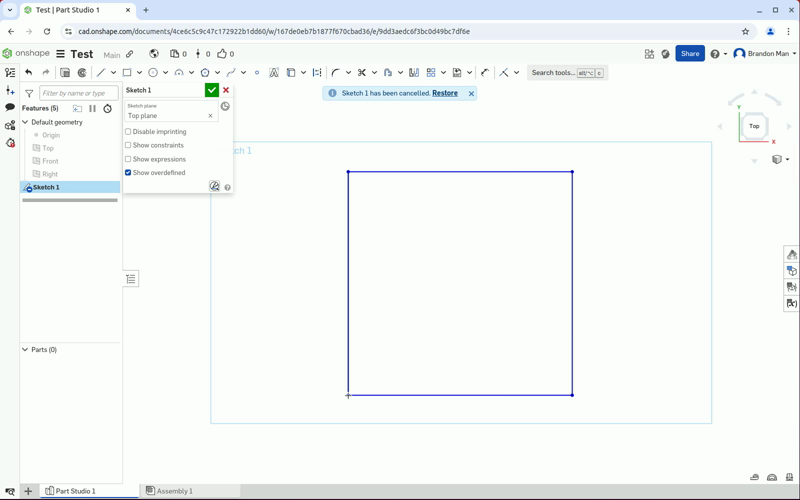
mouse_move(378, 339)
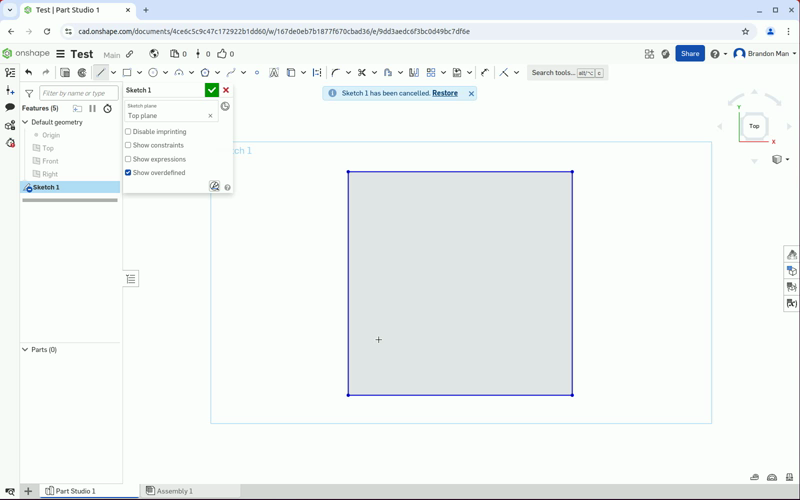
click(378, 339)
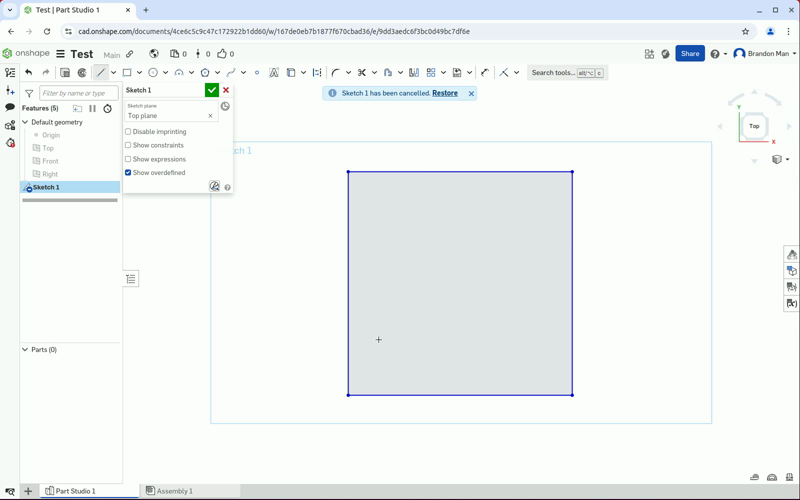
key_up(shift)
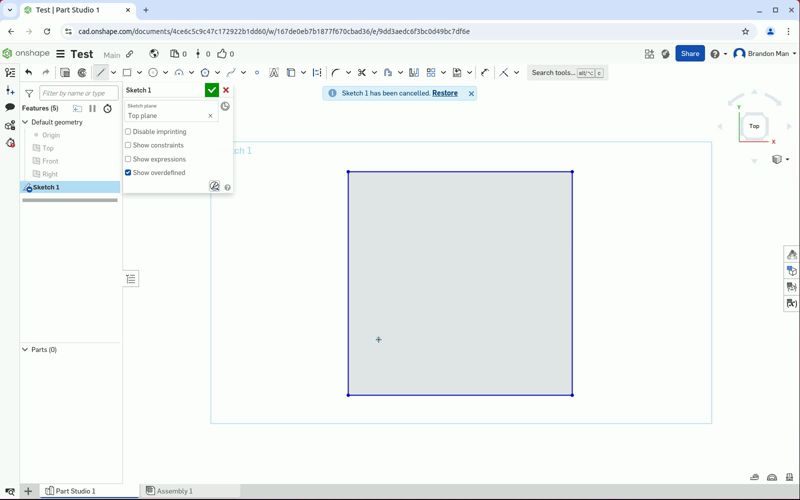
key_down(shift)
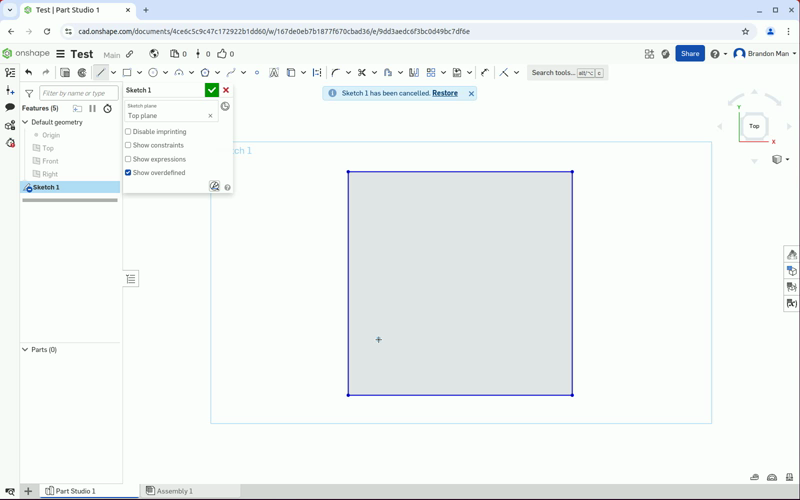
mouse_move(408, 339)
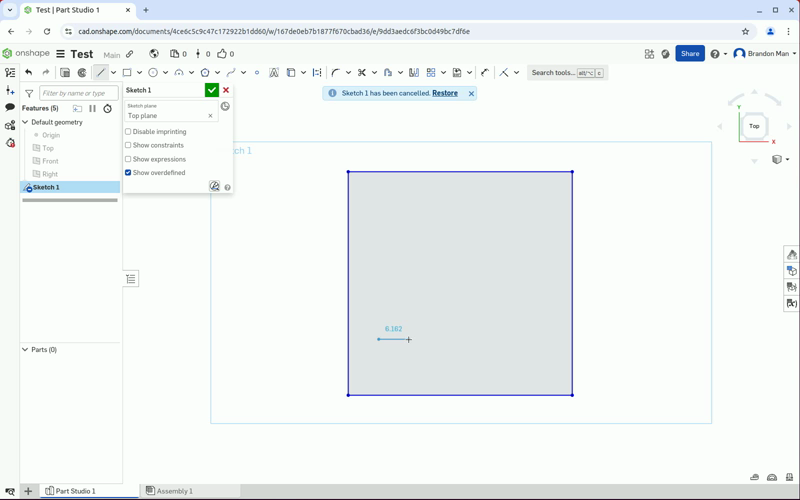
mouse_move(428, 339)
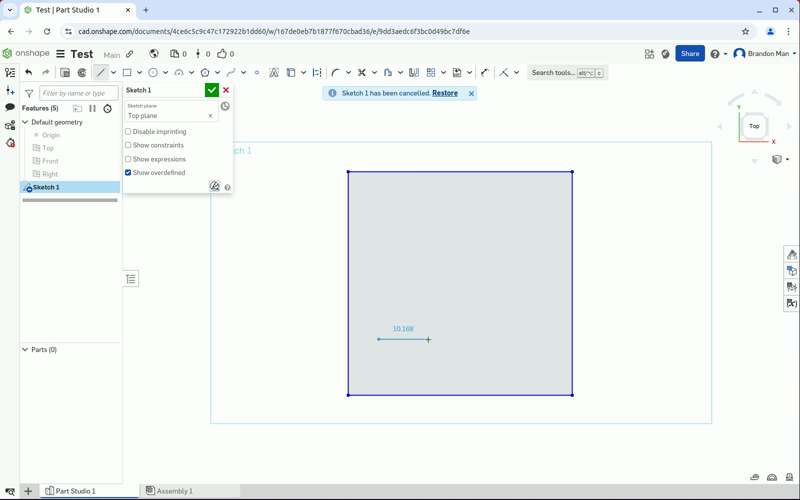
click(428, 339)
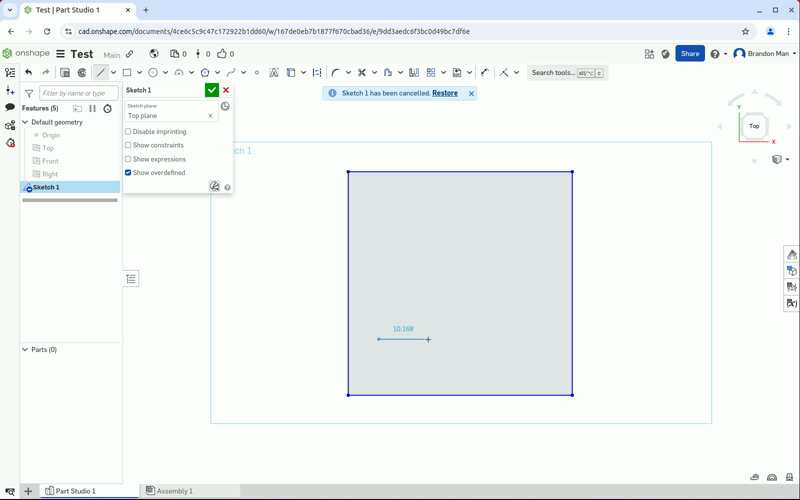
key_up(shift)
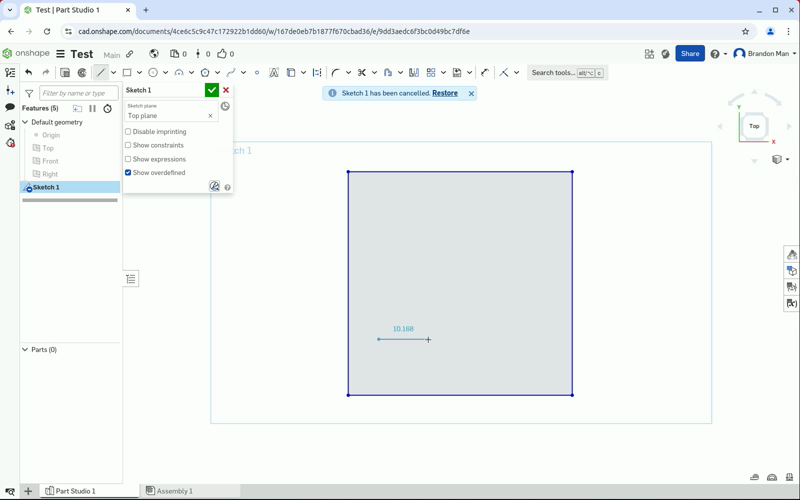
key_down(shift)
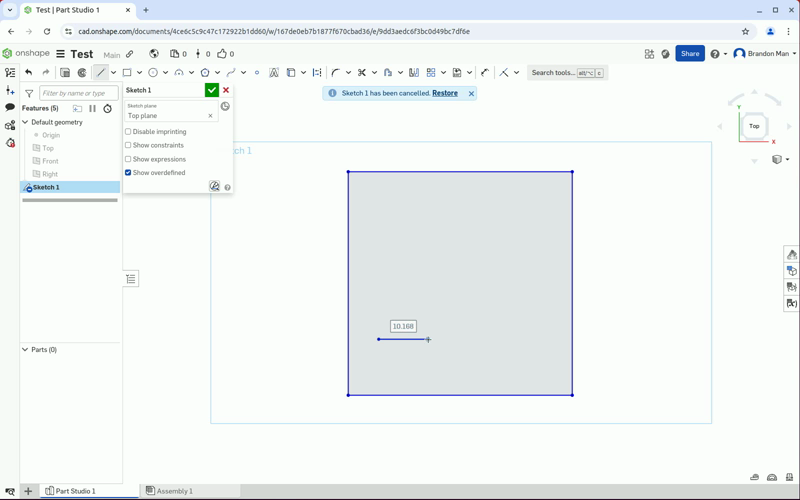
mouse_move(428, 232)
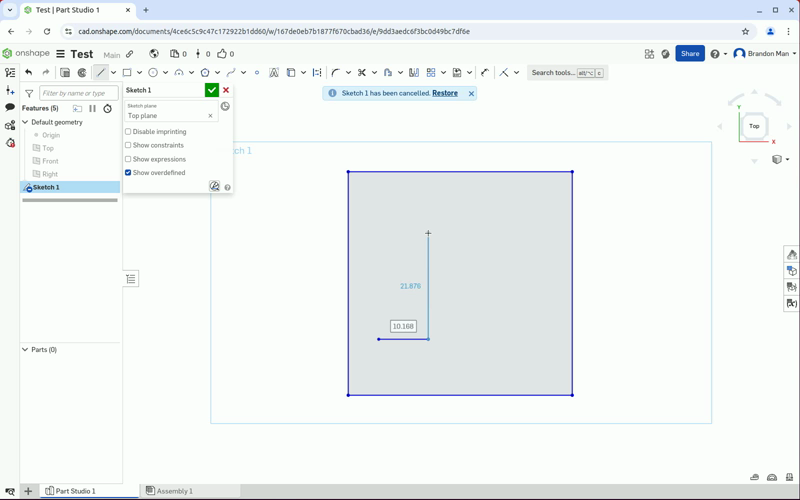
click(428, 232)
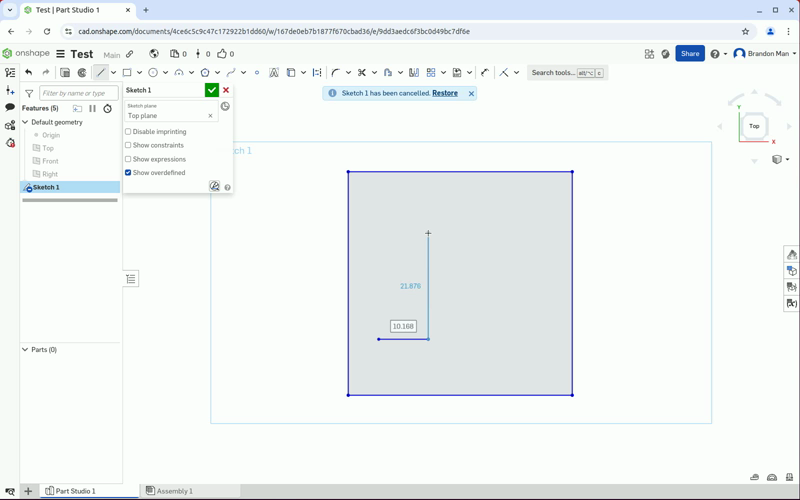
key_up(shift)
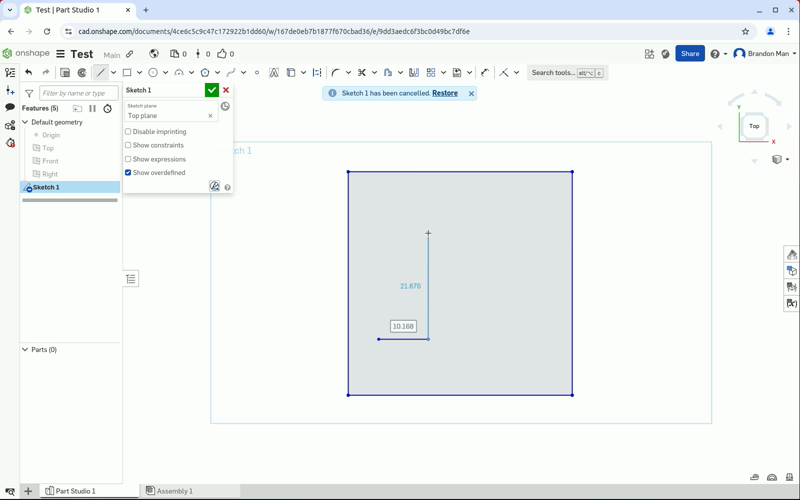
key_down(shift)
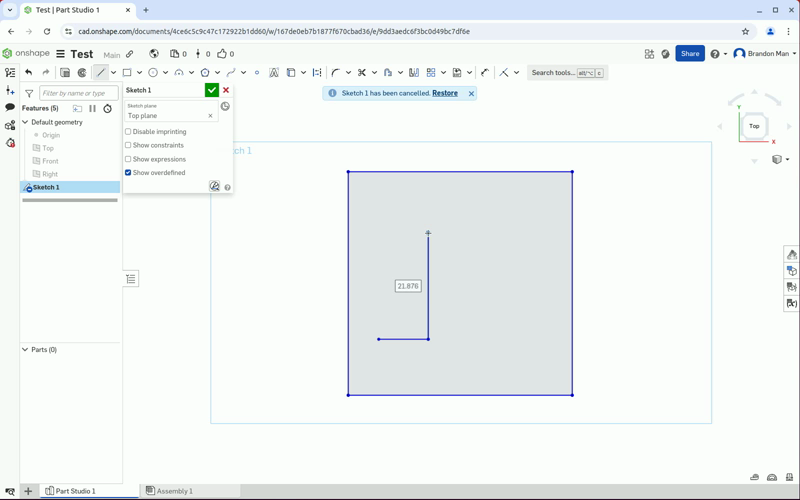
mouse_move(458, 232)
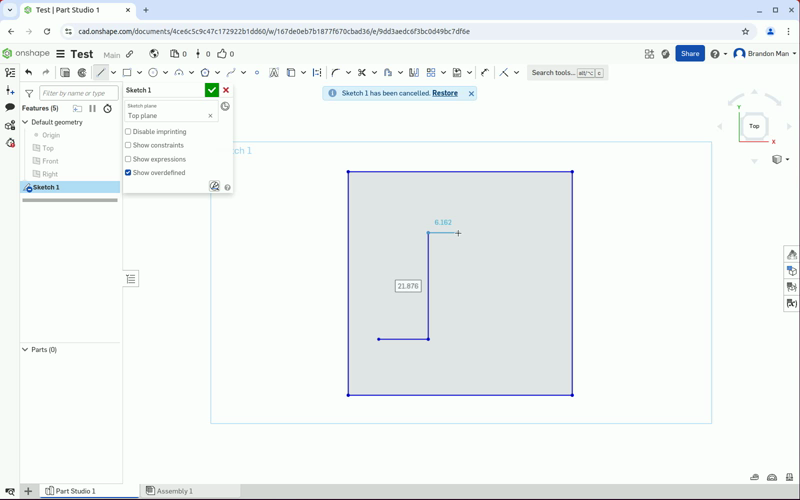
mouse_move(378, 232)
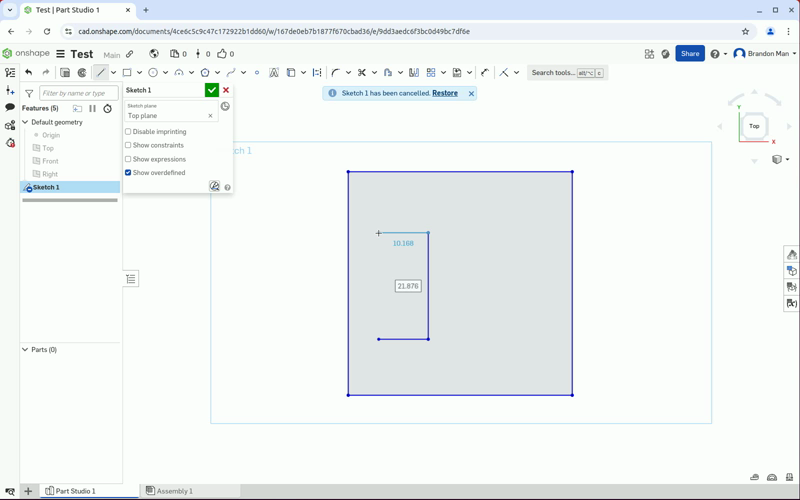
click(378, 232)
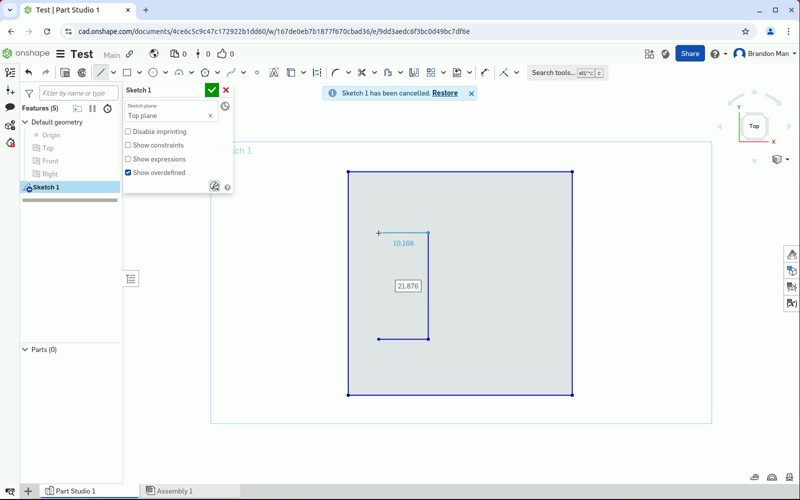
key_up(shift)
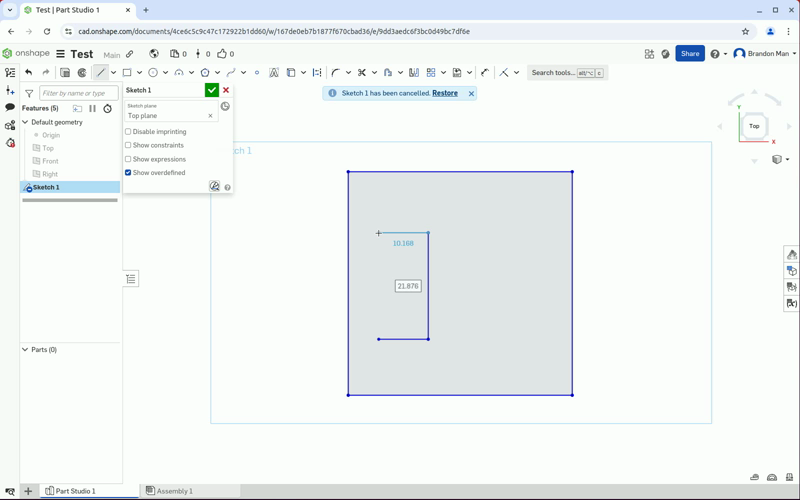
key_down(shift)
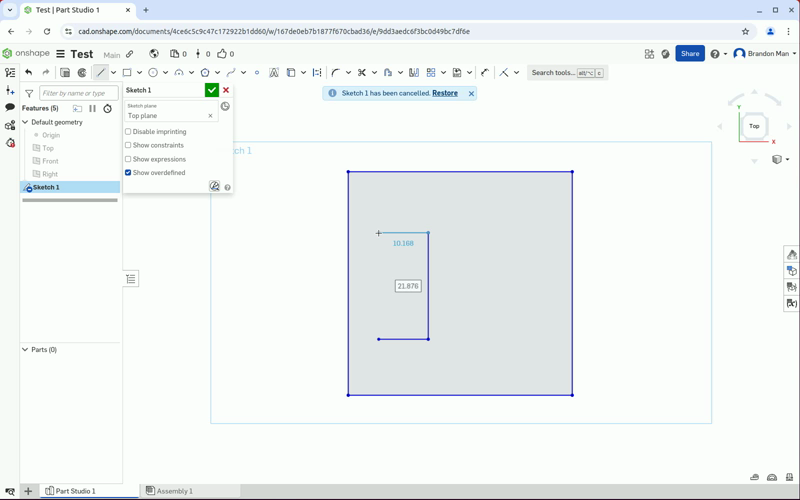
mouse_move(378, 339)
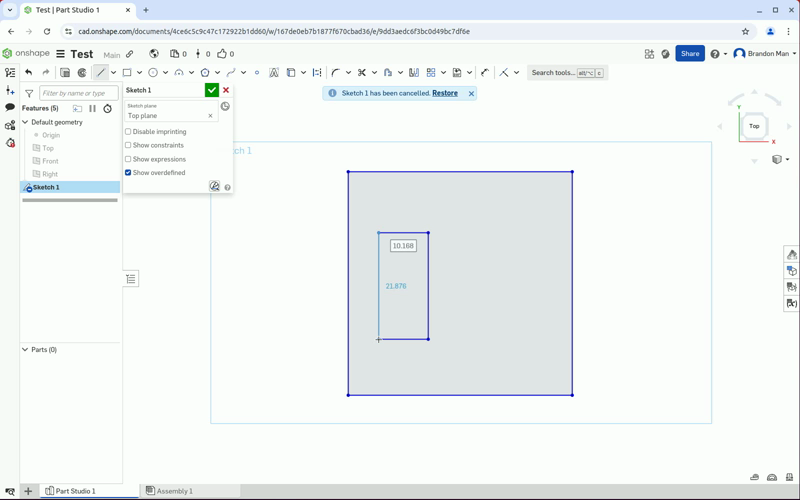
key_up(shift)
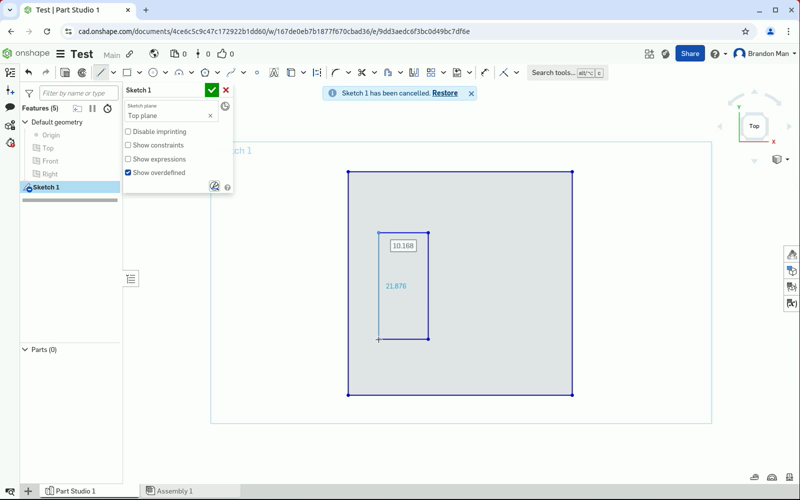
click(378, 339)
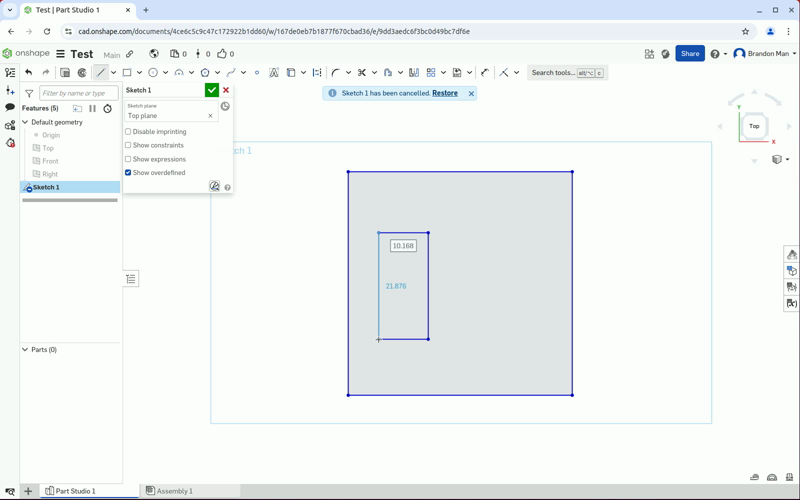
key(esc)
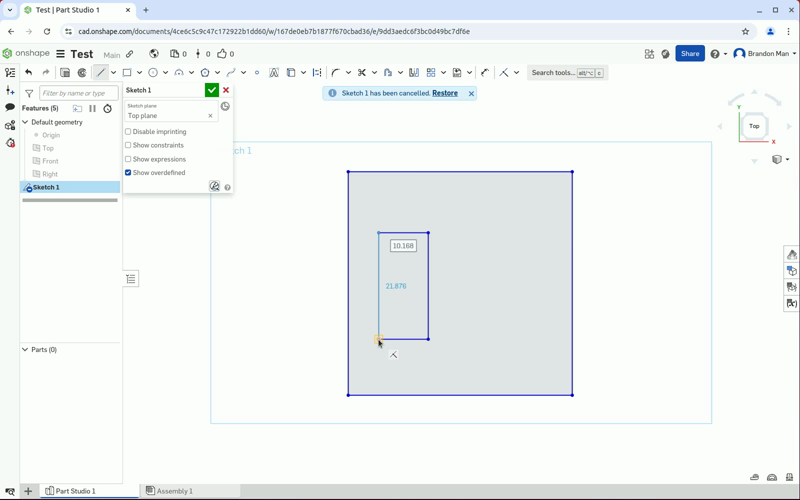
key(c)
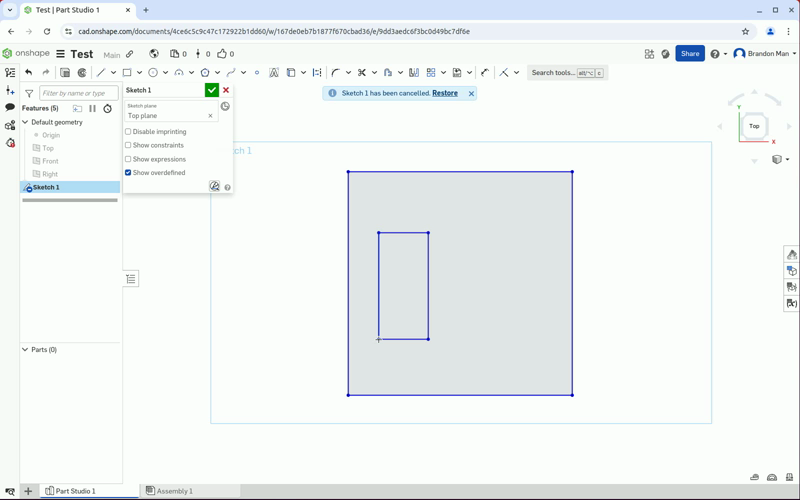
key_down(shift)
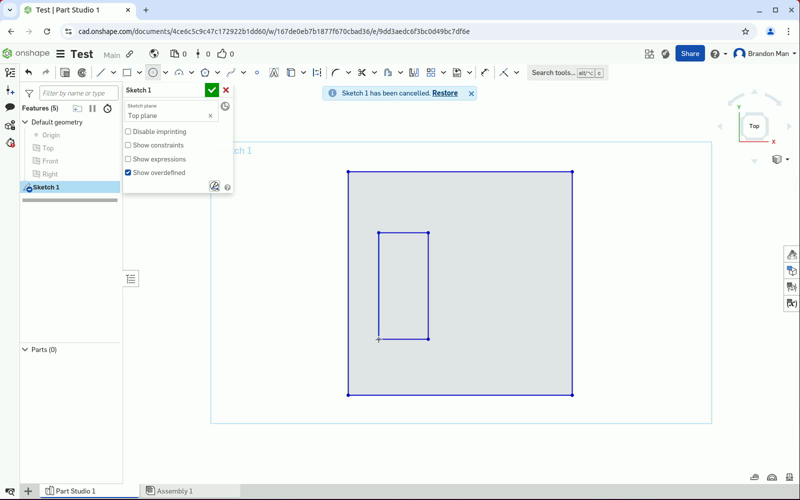
mouse_move(515, 282)
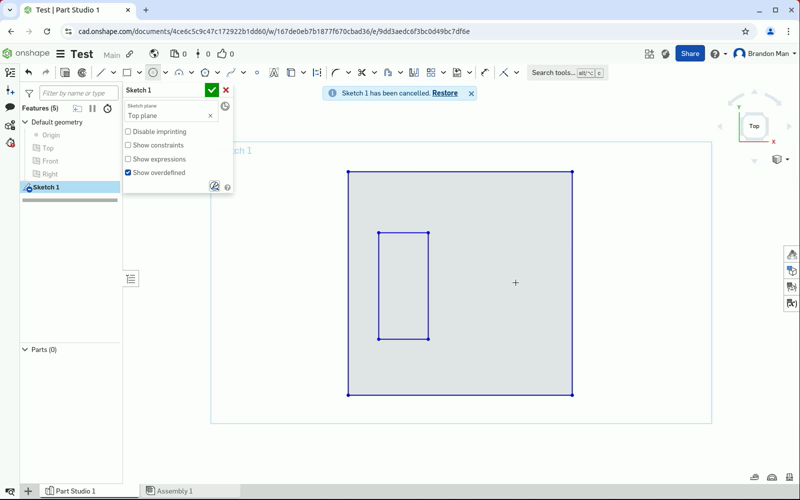
click(515, 282)
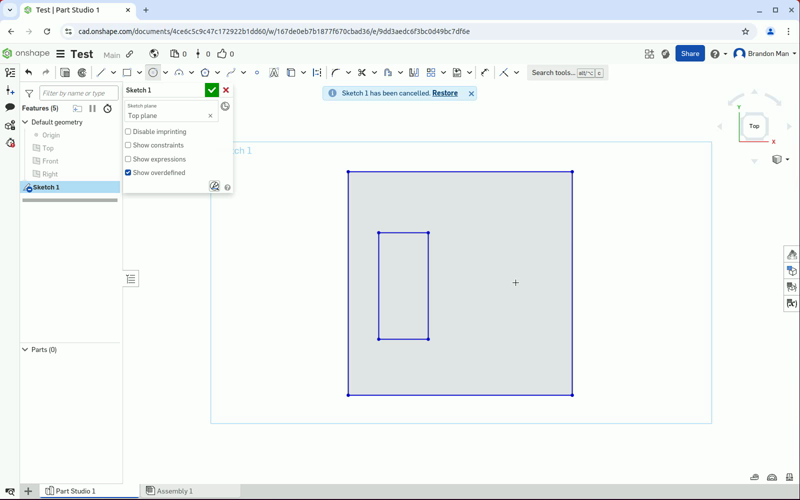
key_up(shift)
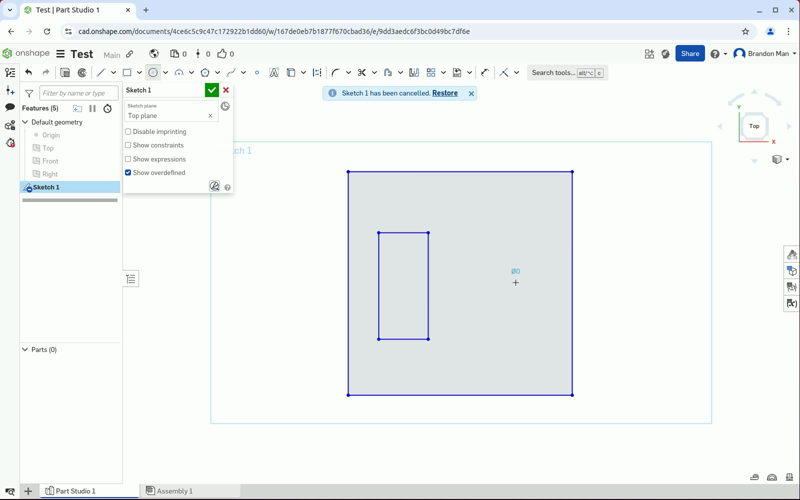
mouse_move(541, 282)
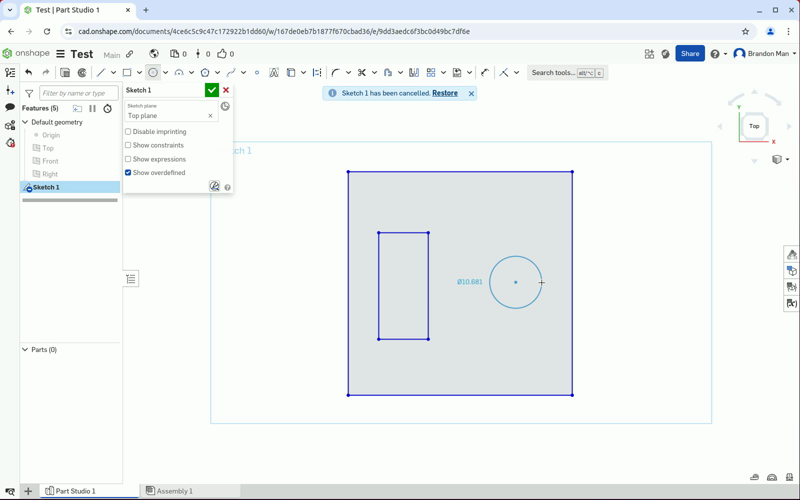
click(541, 282)
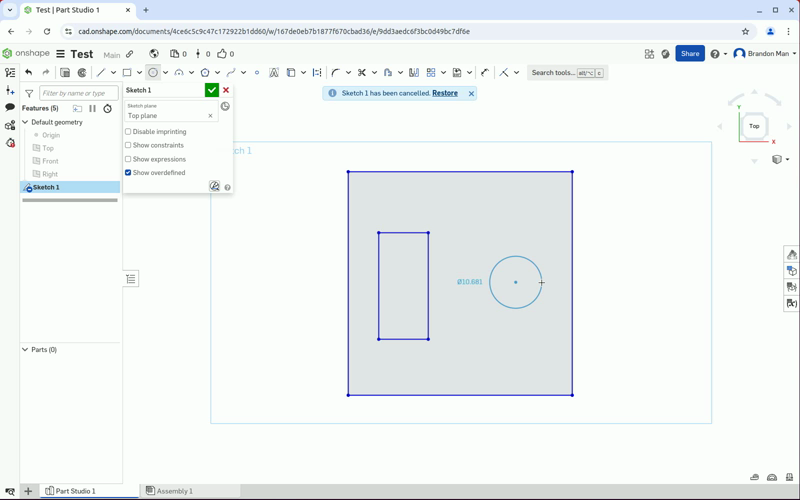
key(esc)
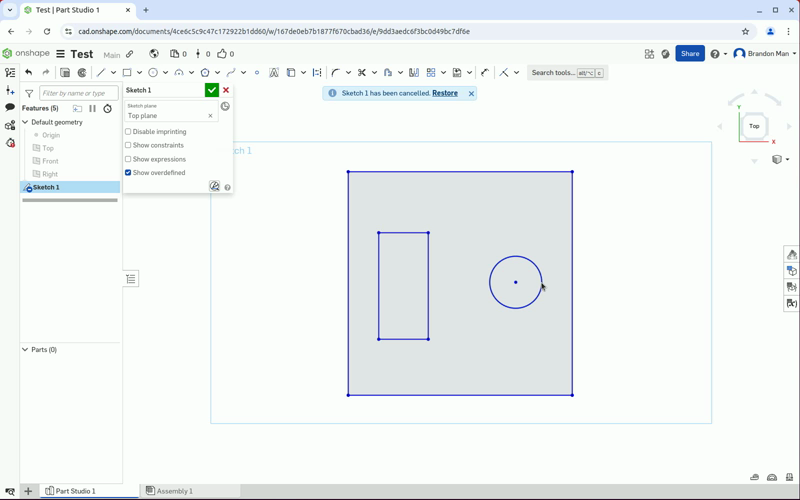
mouse_move(487, 365)
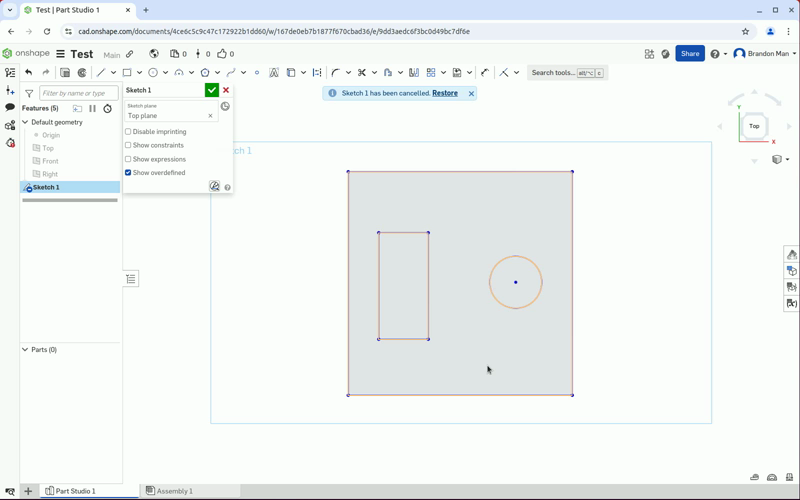
click(487, 365)
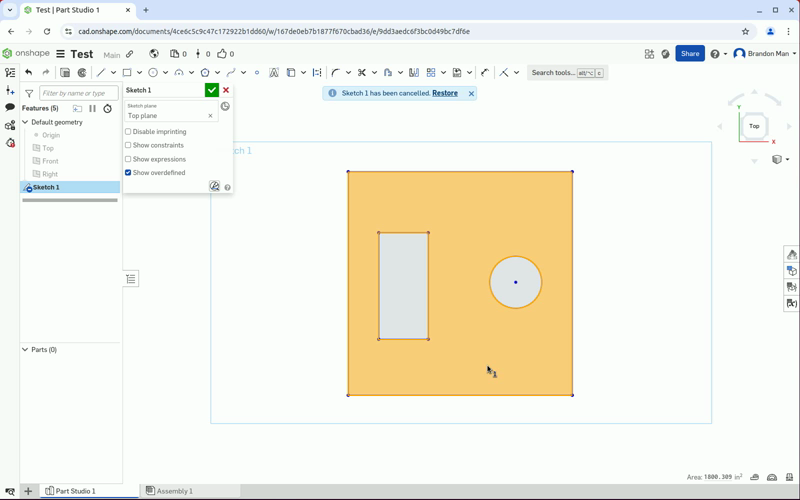
mouse_move(73, 352)
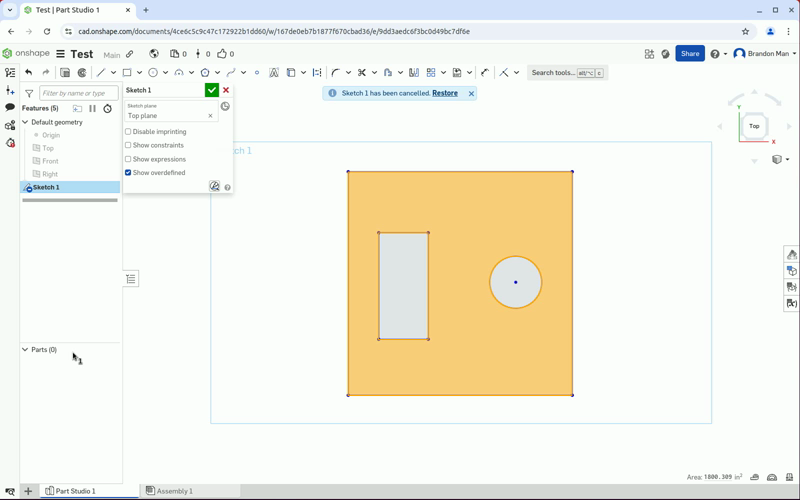
key(shift+y)
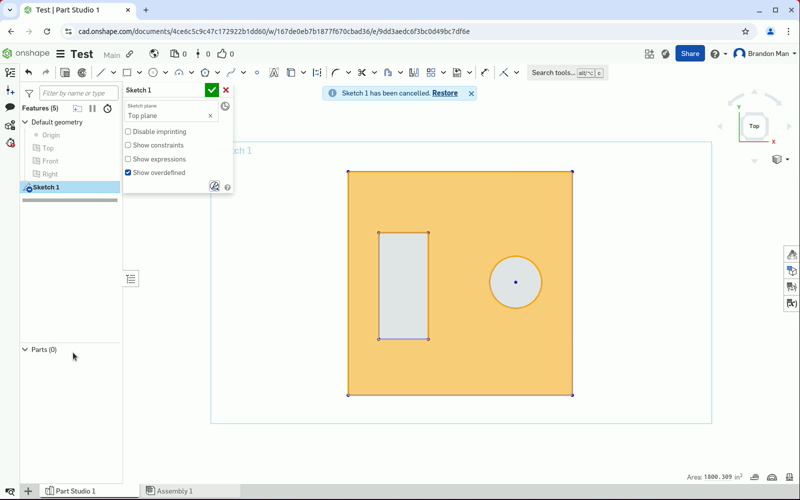
key(shift+e)
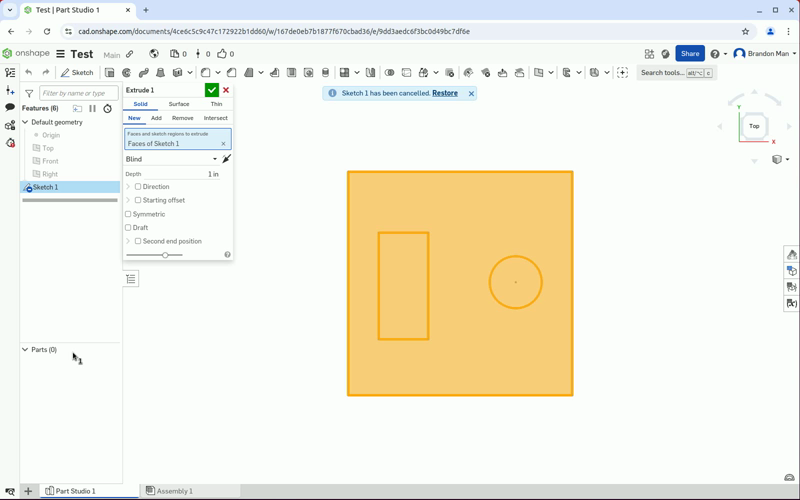
mouse_move(143, 106)
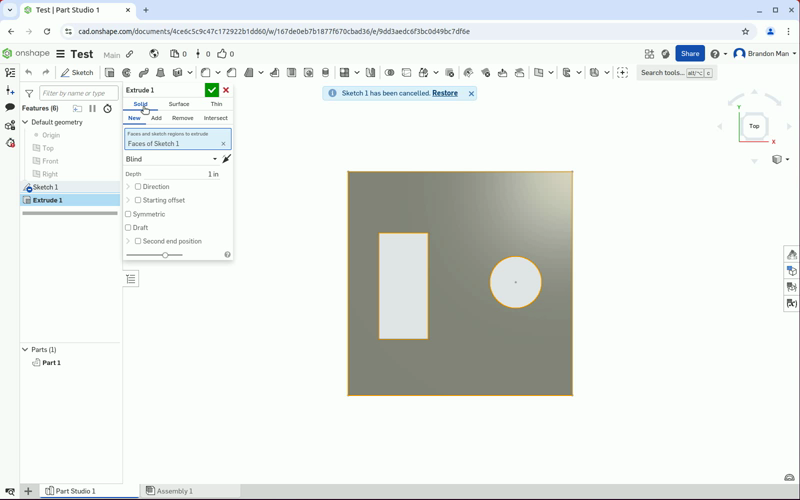
click(143, 106)
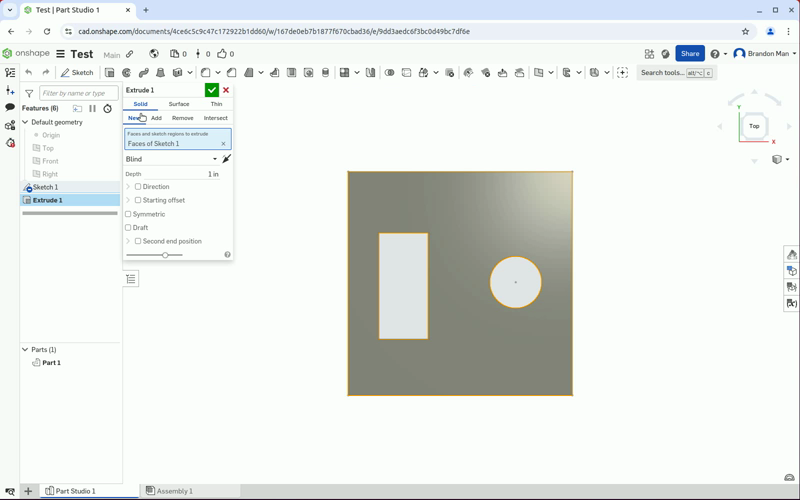
mouse_move(137, 120)
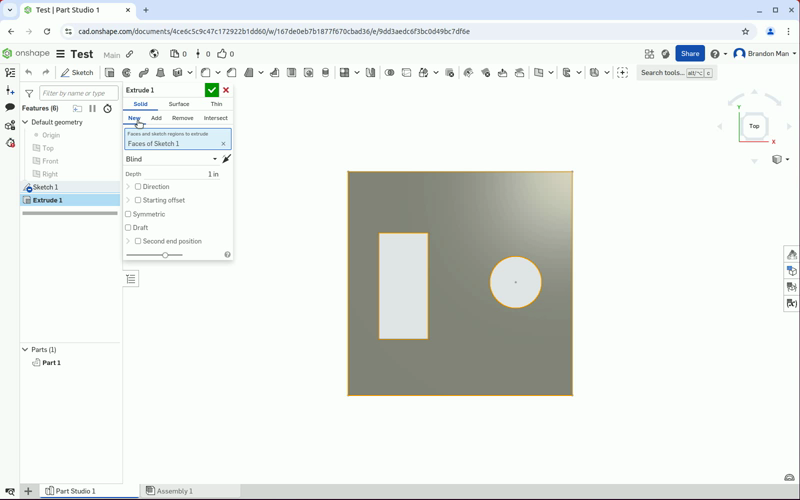
click(137, 120)
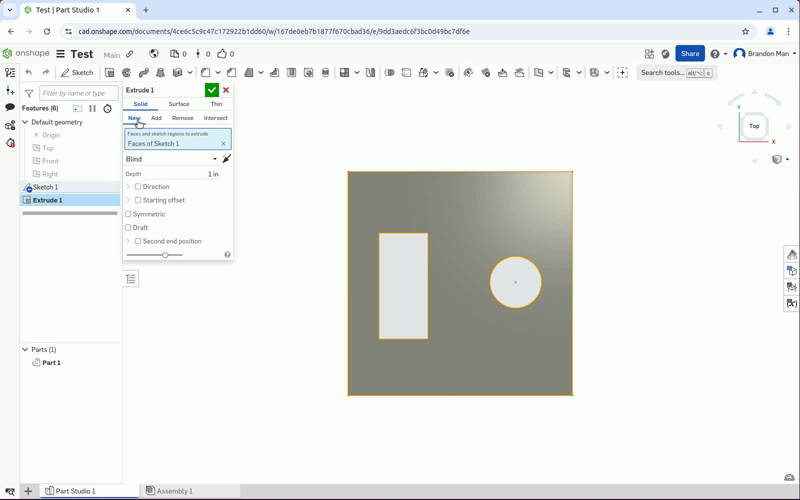
key(tab, 4)
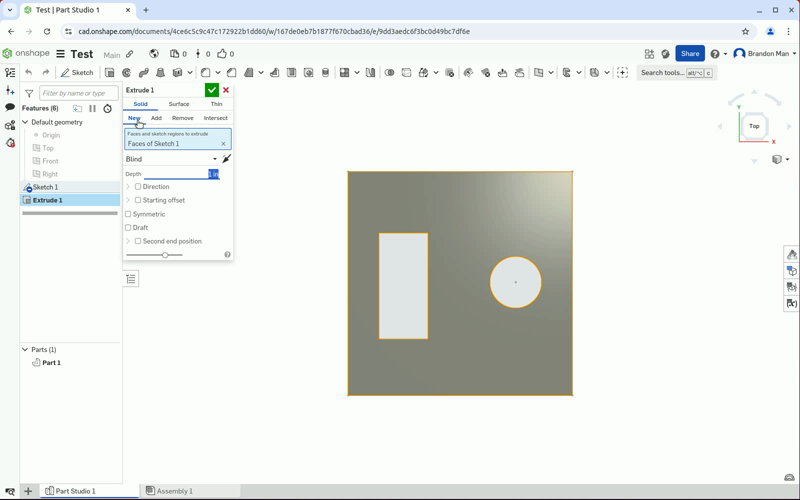
text(4.574)
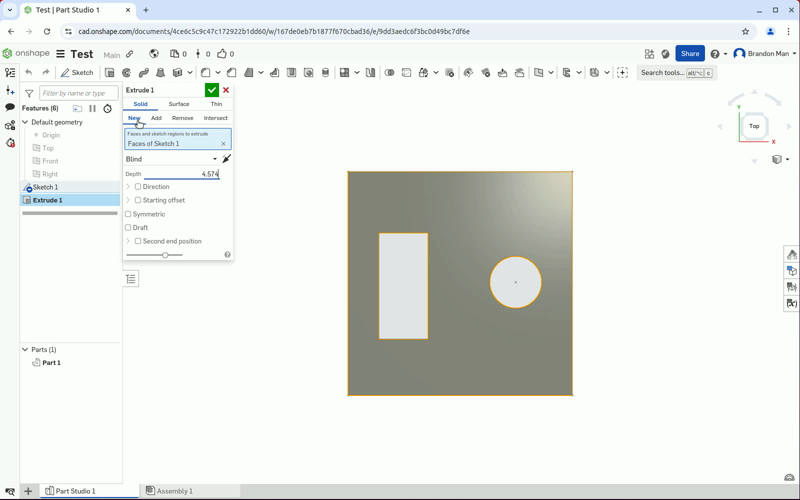
key(enter)
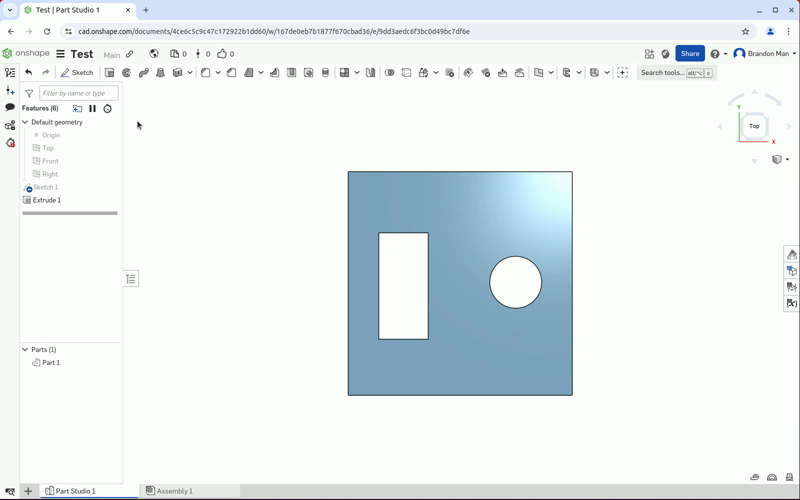
key(shift+h)
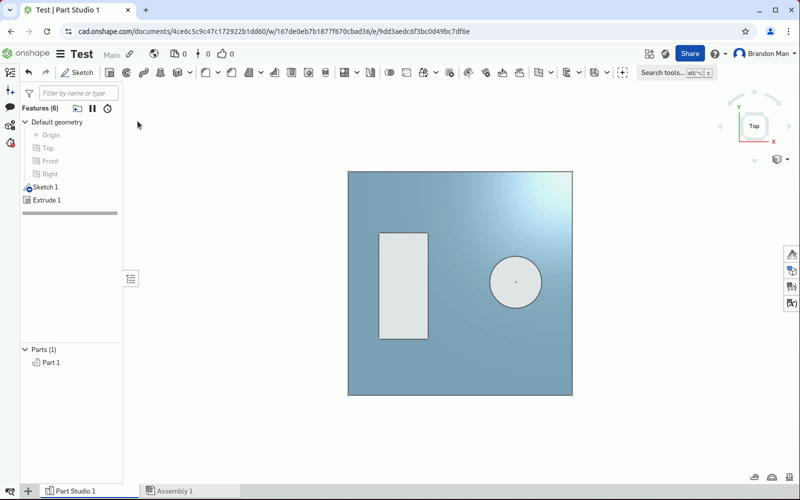
key(shift+h)
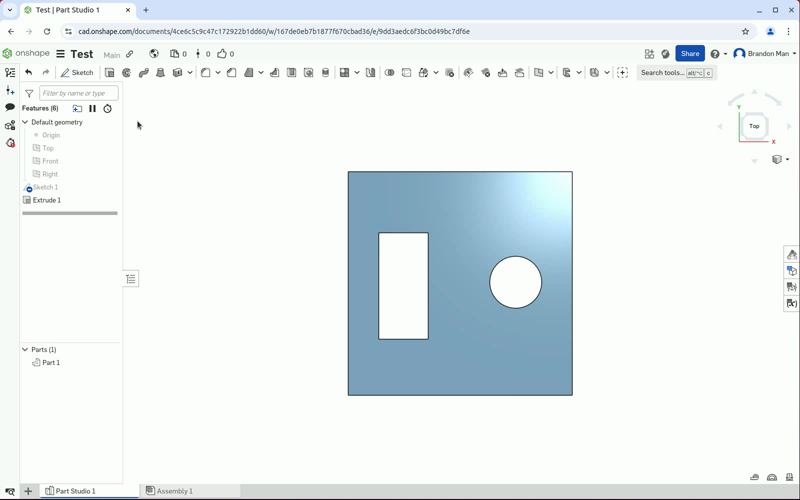
mouse_move(73, 189)
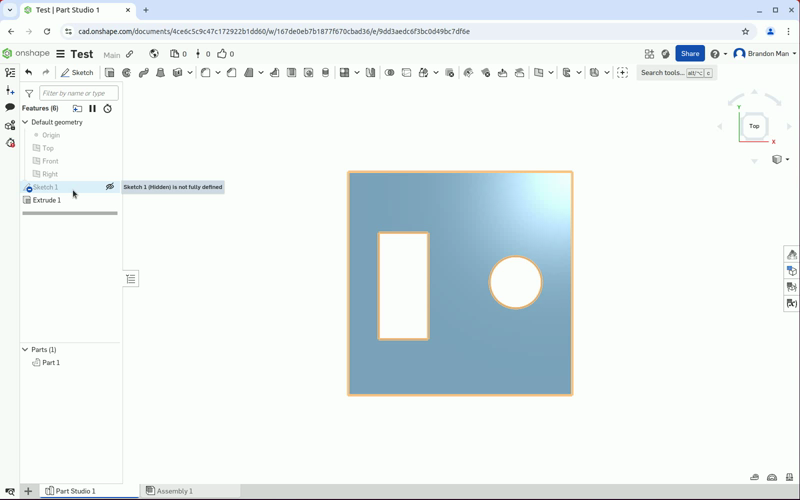
click(73, 189)
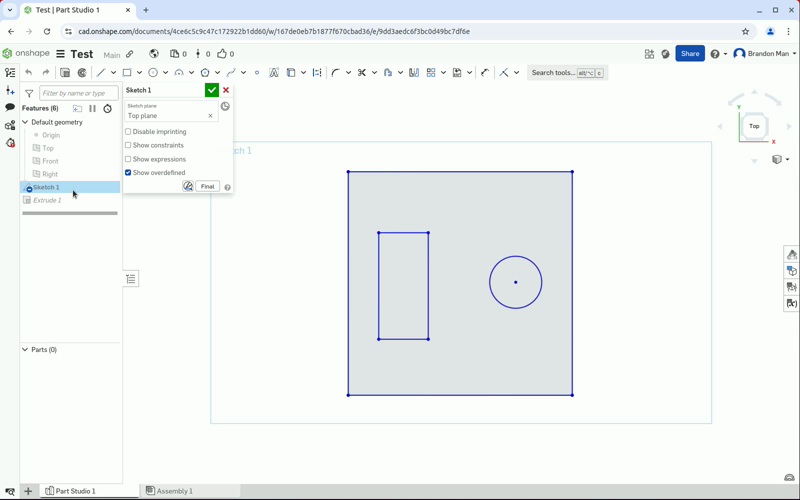
mouse_move(229, 92)
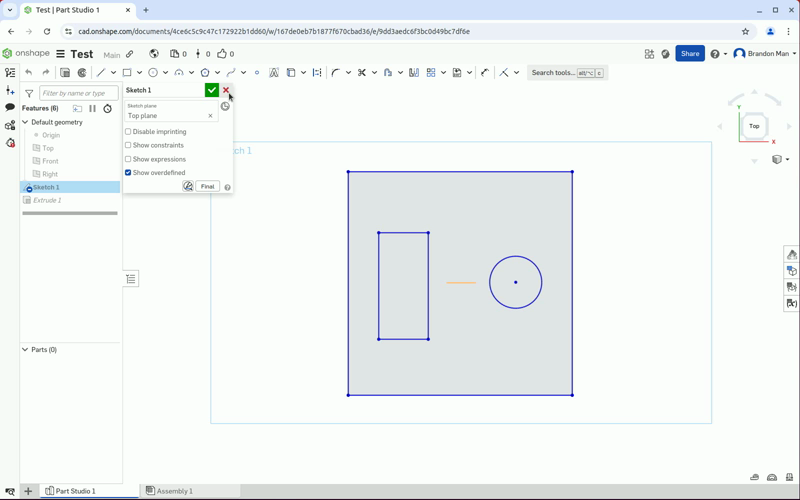
click(229, 92)
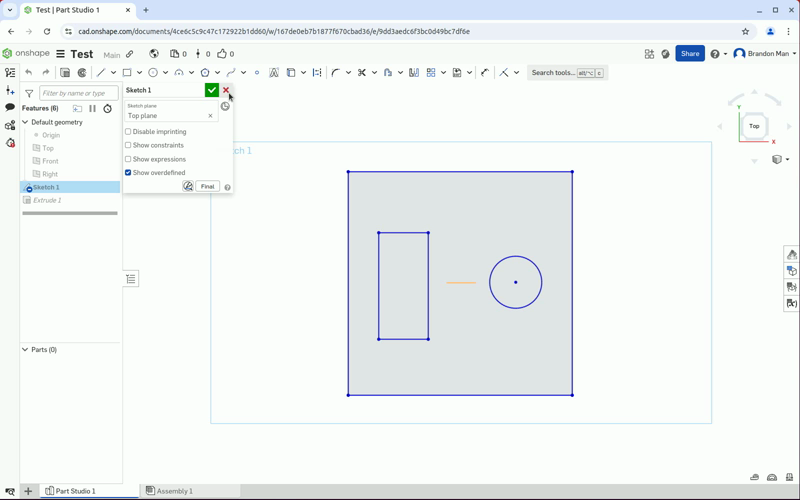
key(shift+s)
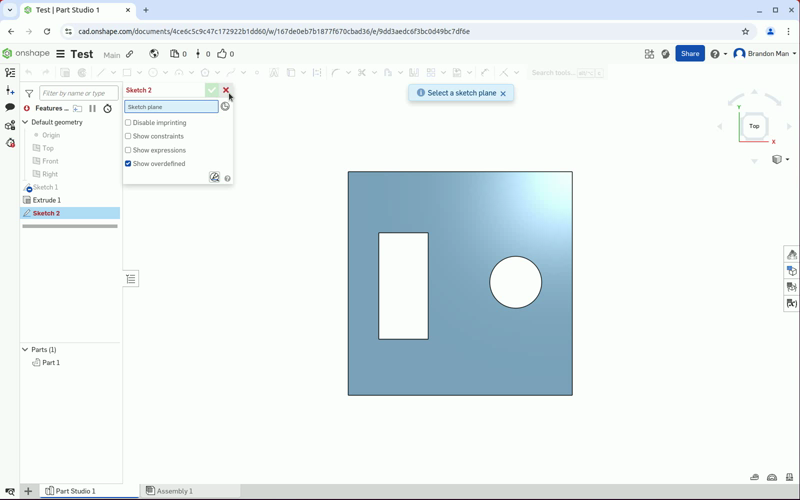
mouse_move(73, 150)
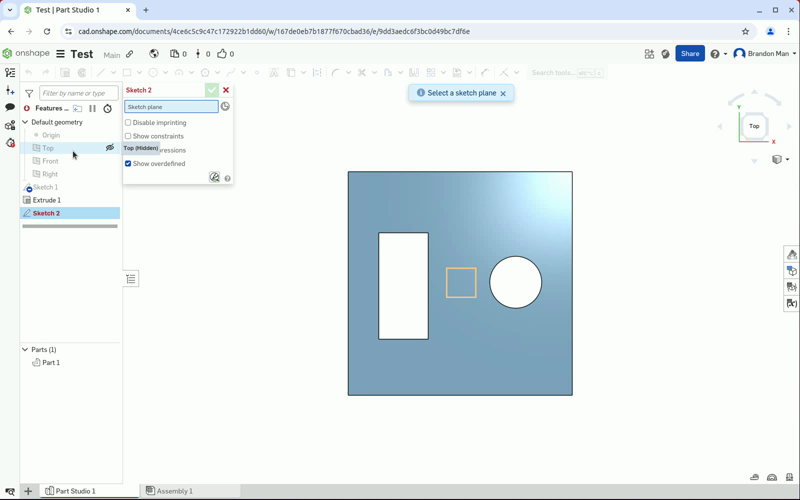
click(73, 150)
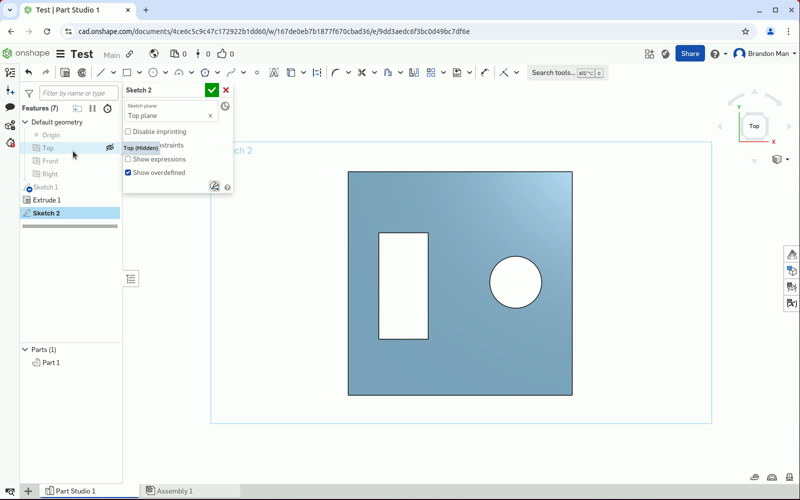
mouse_move(73, 352)
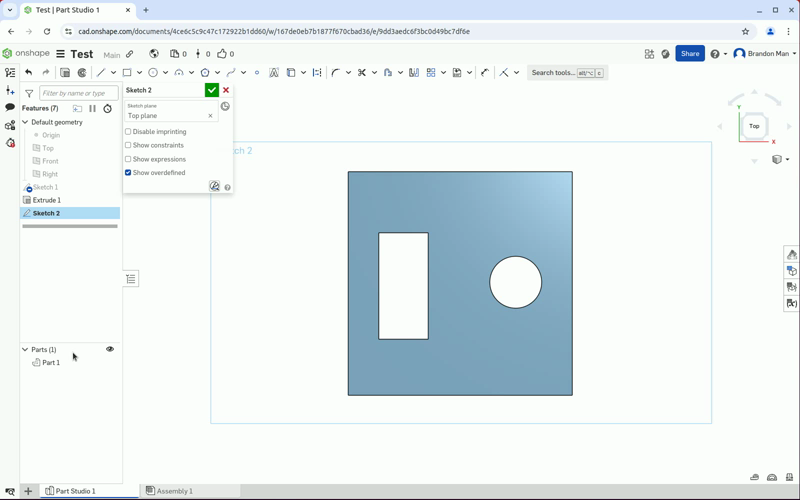
key(y)
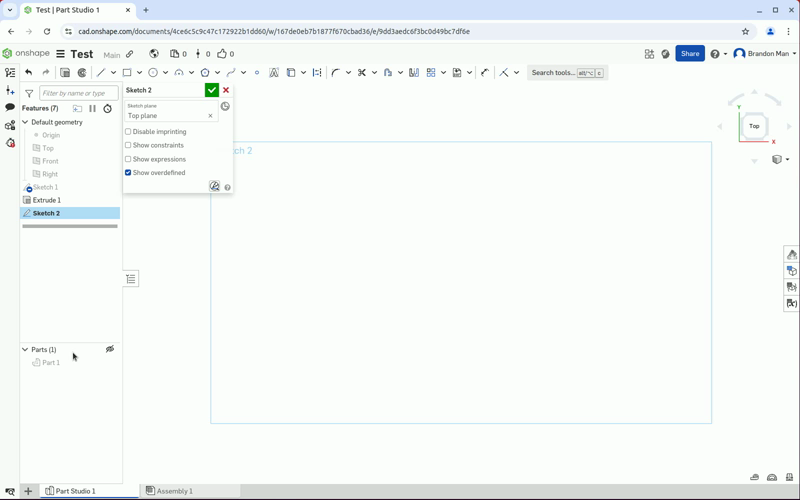
key(l)
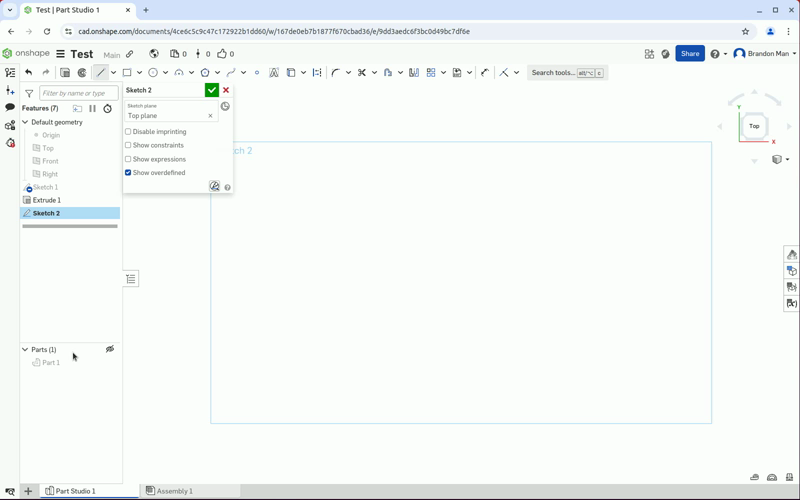
key_down(shift)
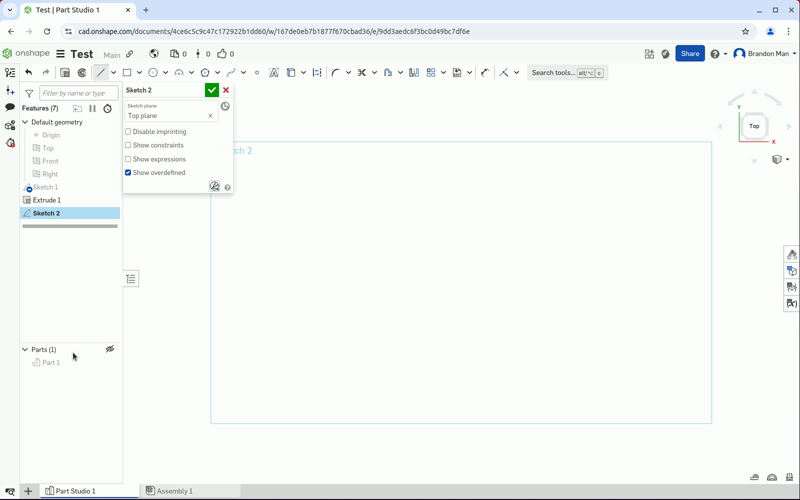
mouse_move(378, 339)
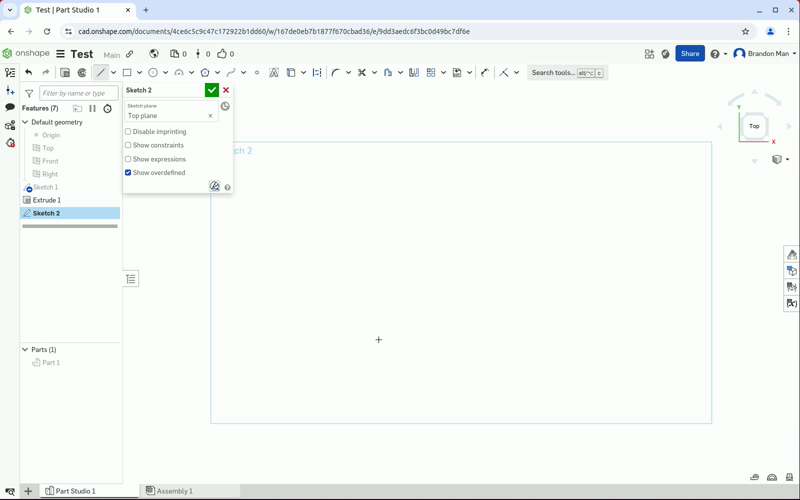
click(378, 339)
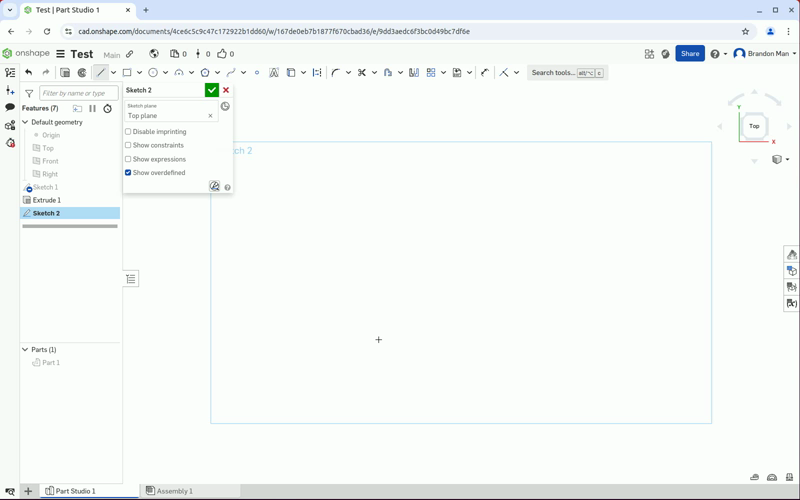
key_up(shift)
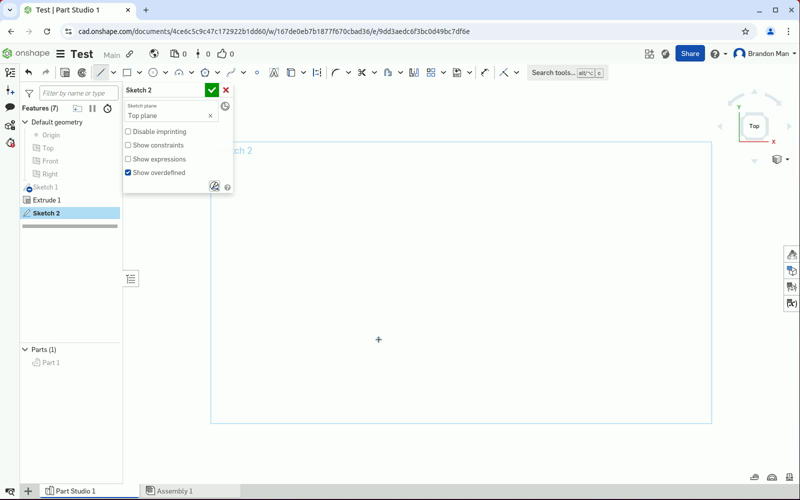
key_down(shift)
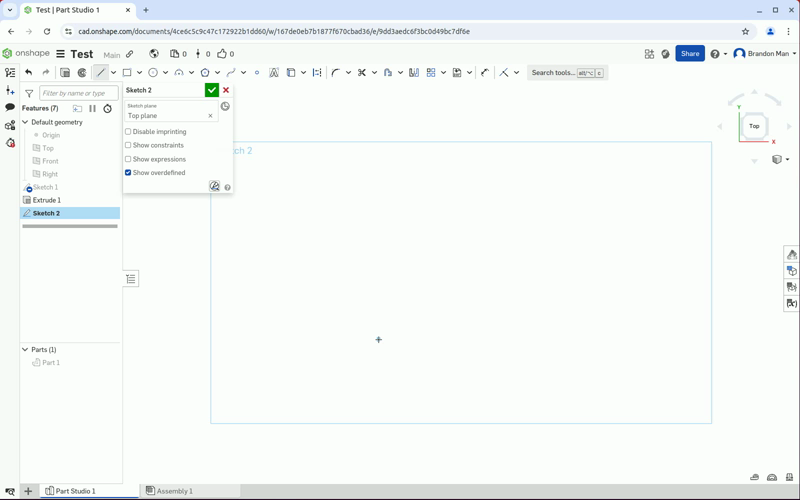
mouse_move(408, 339)
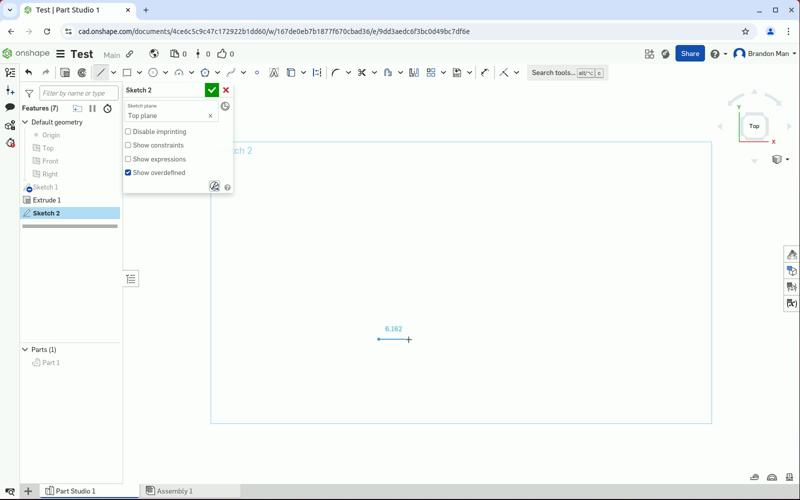
mouse_move(429, 339)
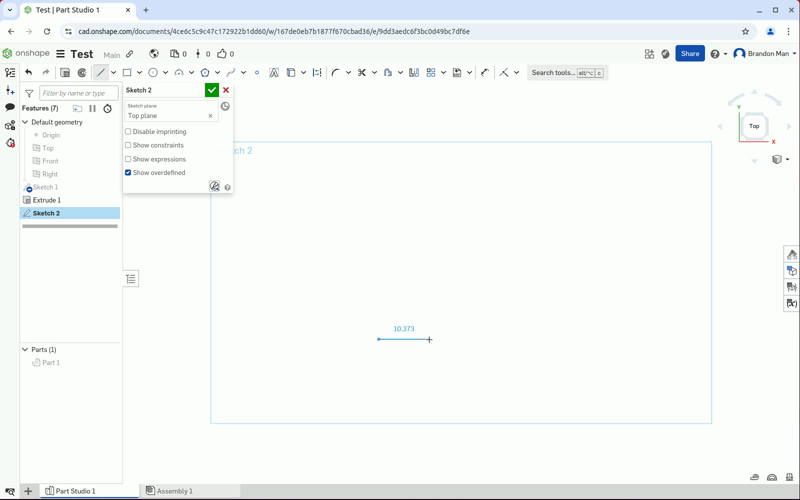
click(429, 339)
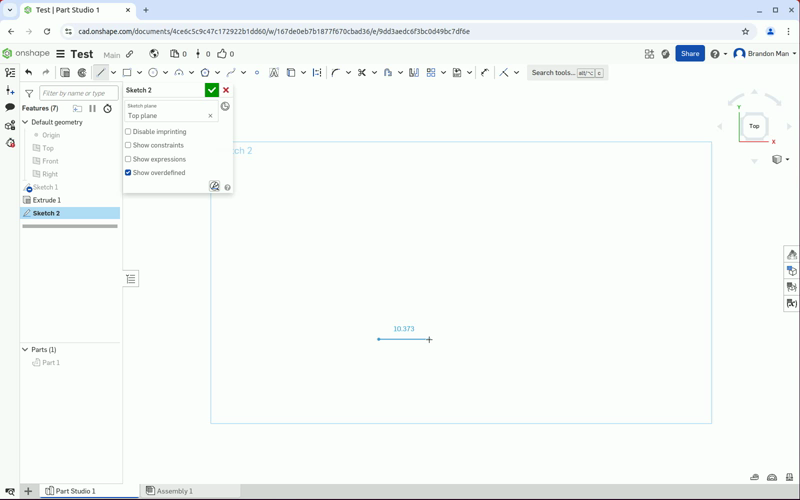
key_up(shift)
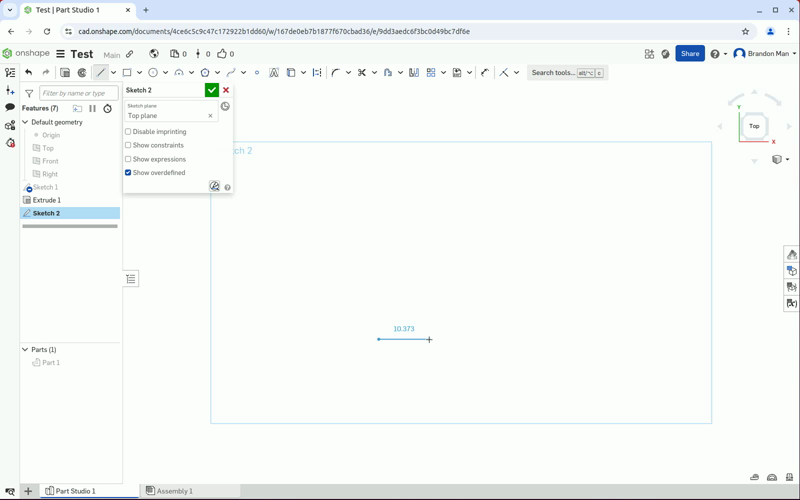
key_down(shift)
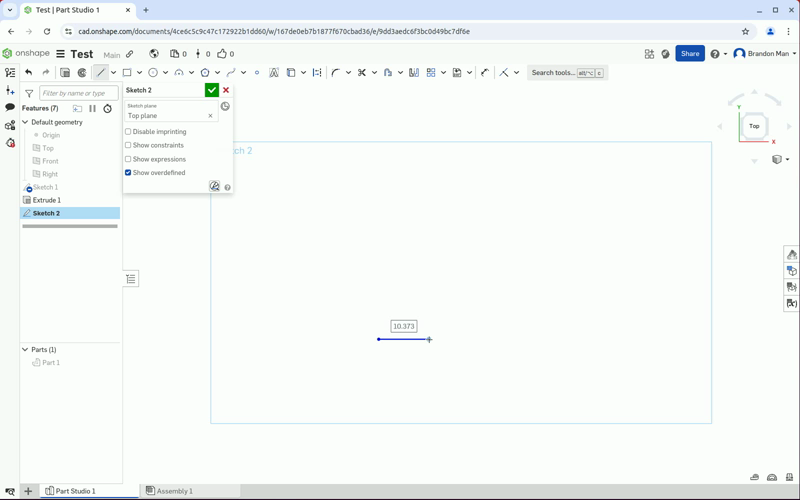
mouse_move(429, 232)
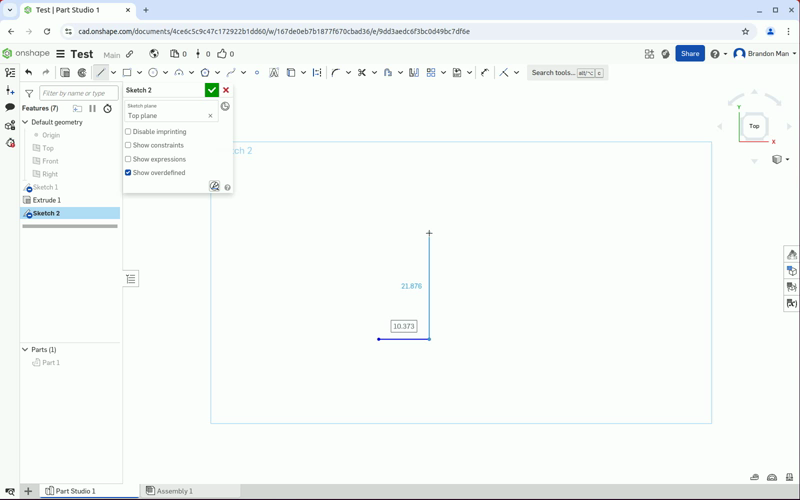
click(429, 232)
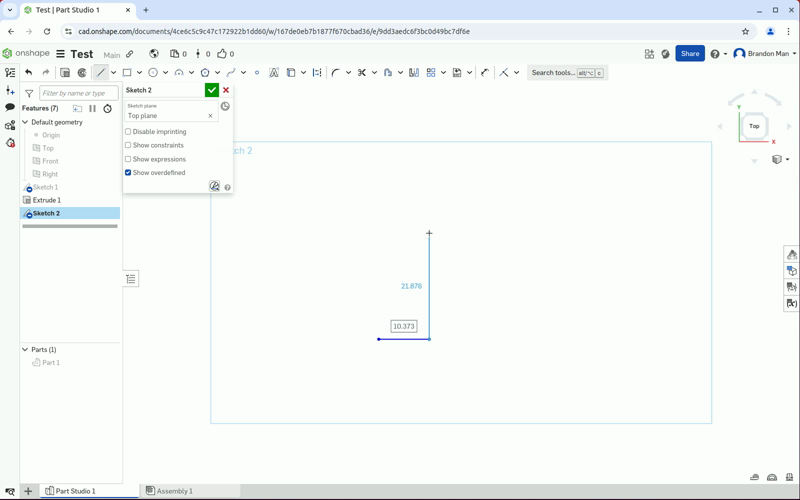
key_up(shift)
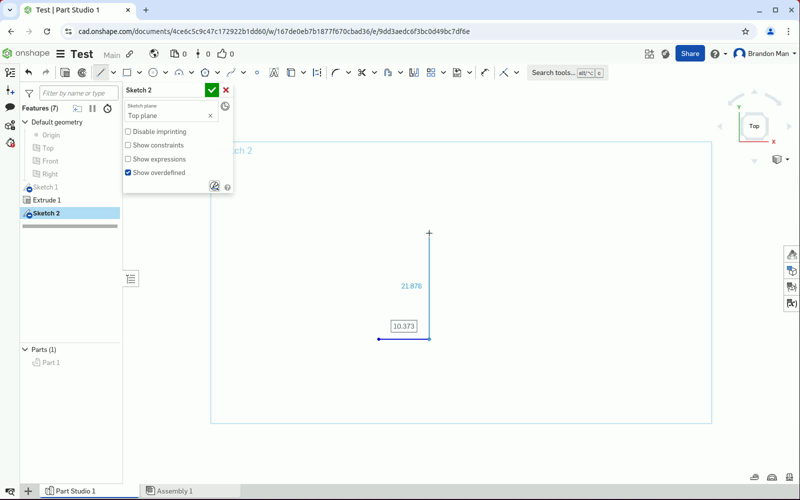
key_down(shift)
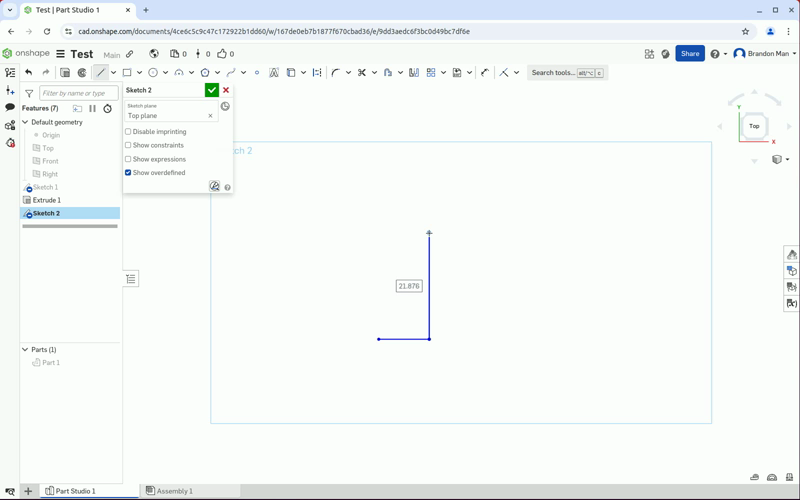
mouse_move(459, 232)
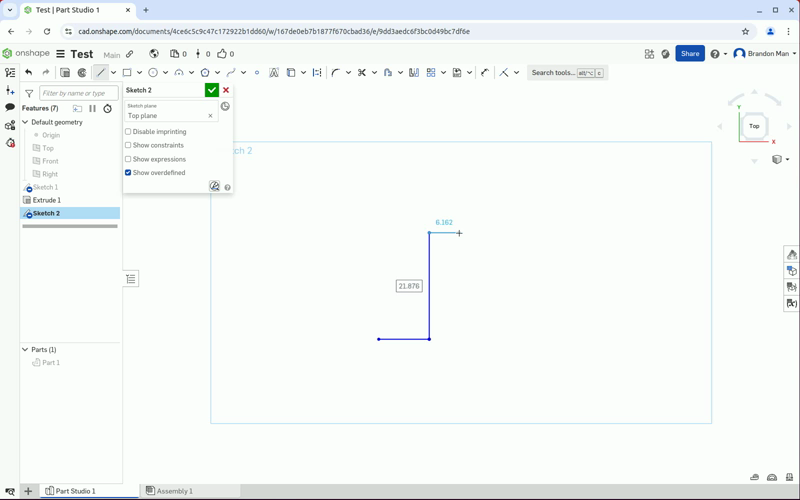
mouse_move(378, 232)
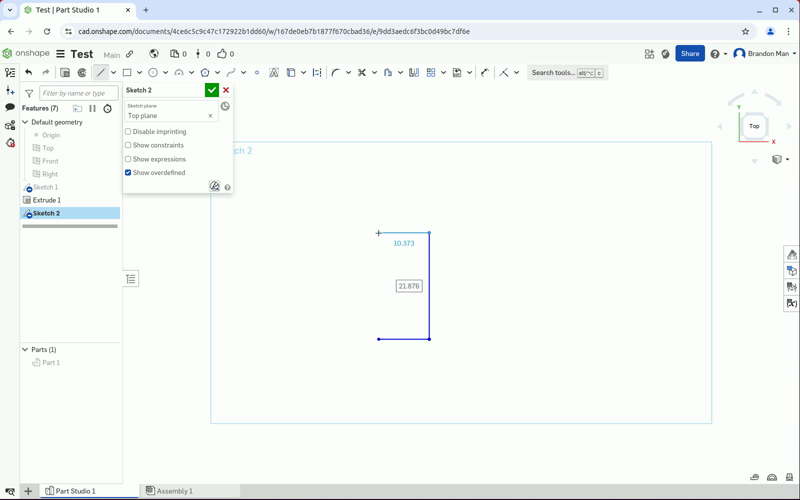
click(378, 232)
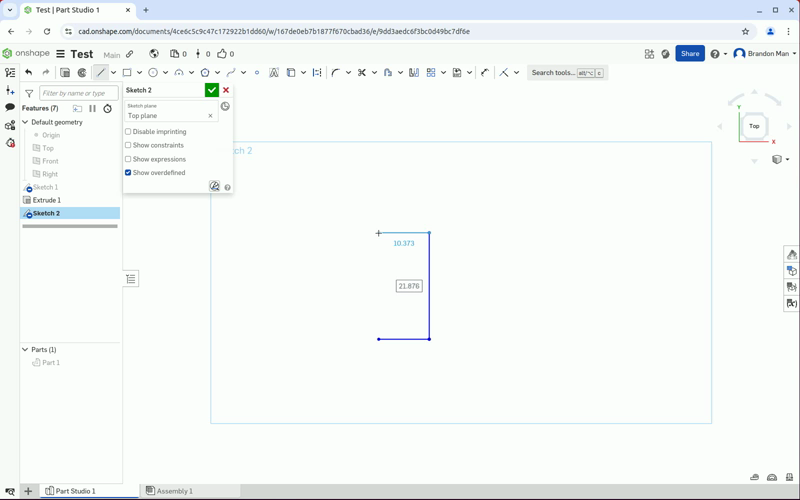
key_up(shift)
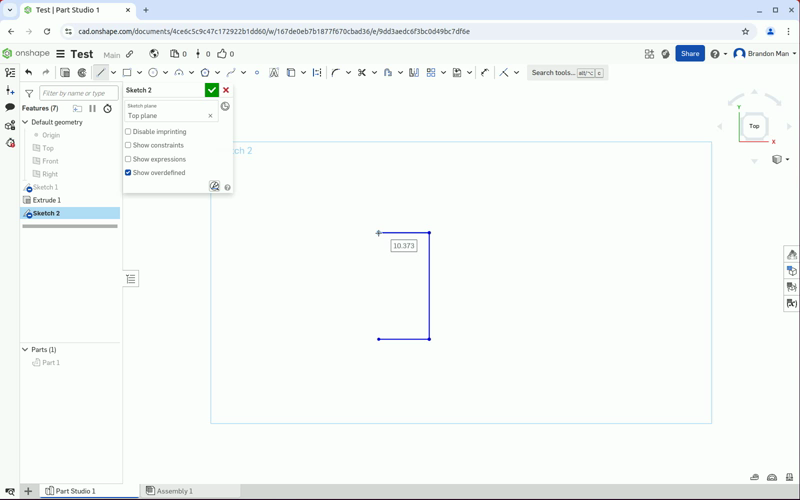
key_down(shift)
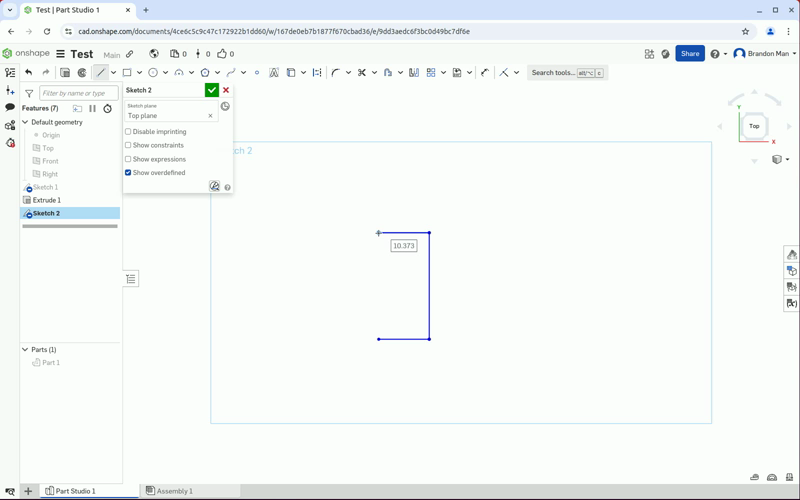
mouse_move(378, 339)
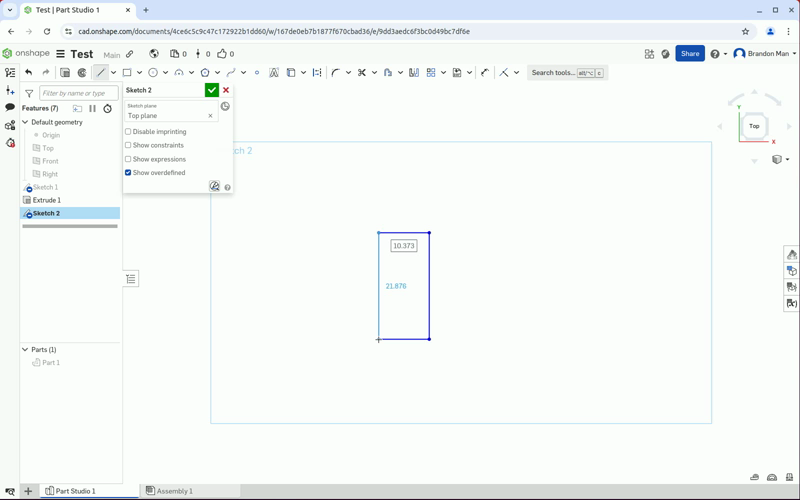
key_up(shift)
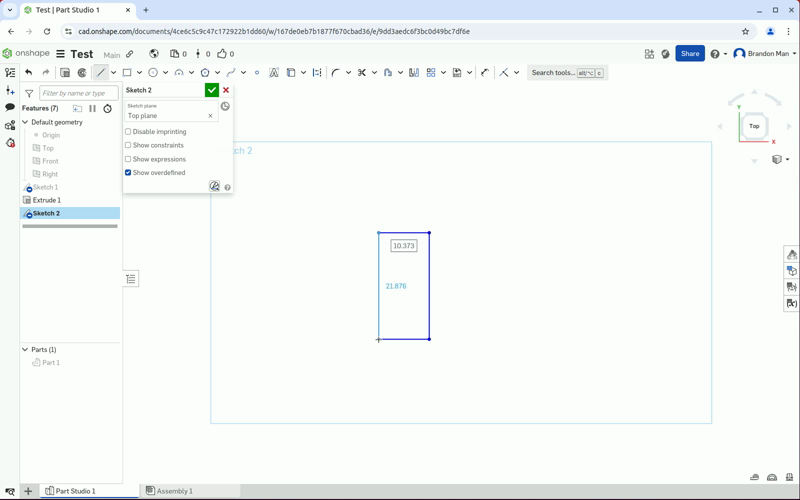
click(378, 339)
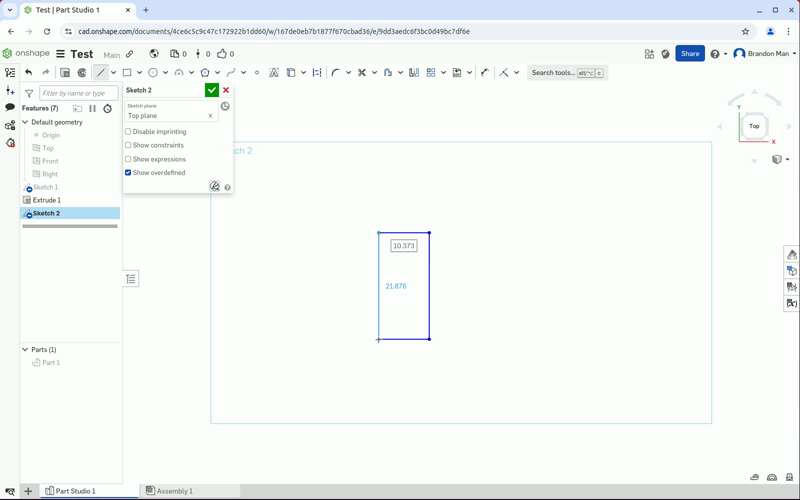
key(esc)
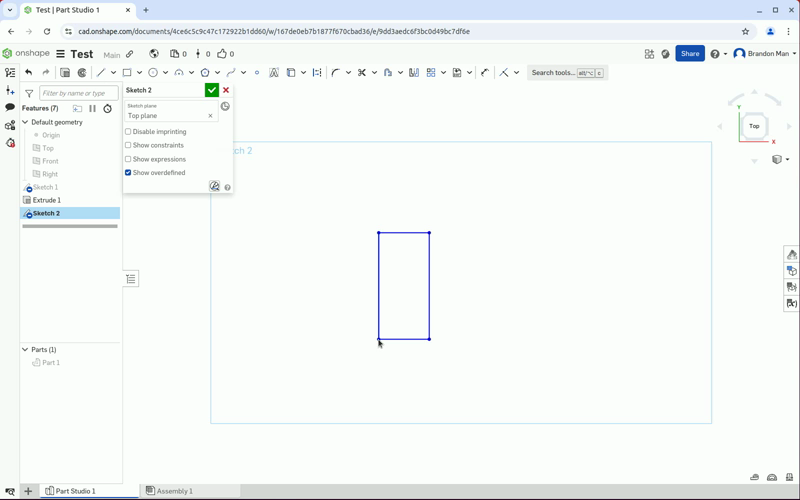
mouse_move(383, 324)
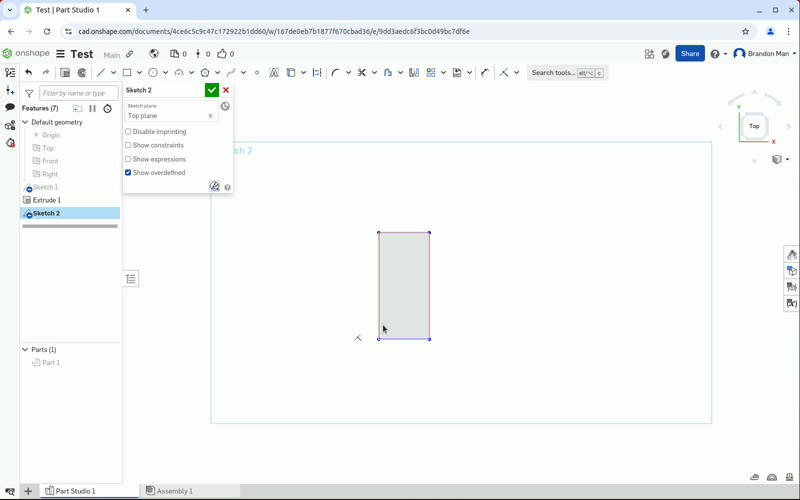
click(383, 324)
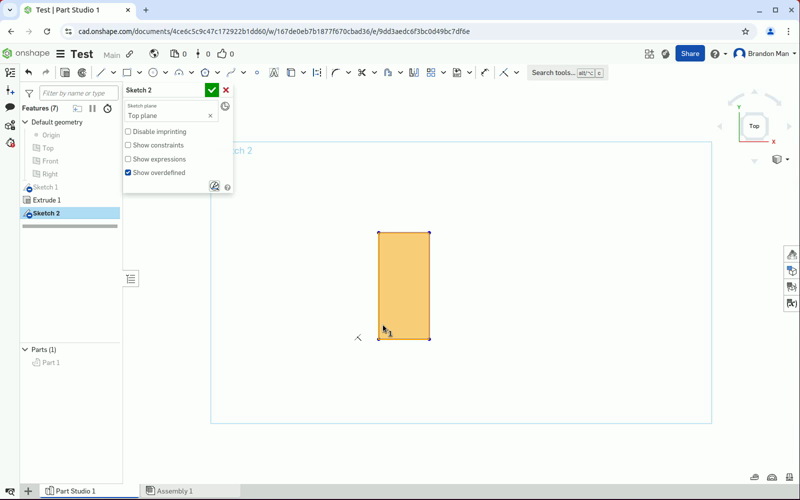
mouse_move(73, 352)
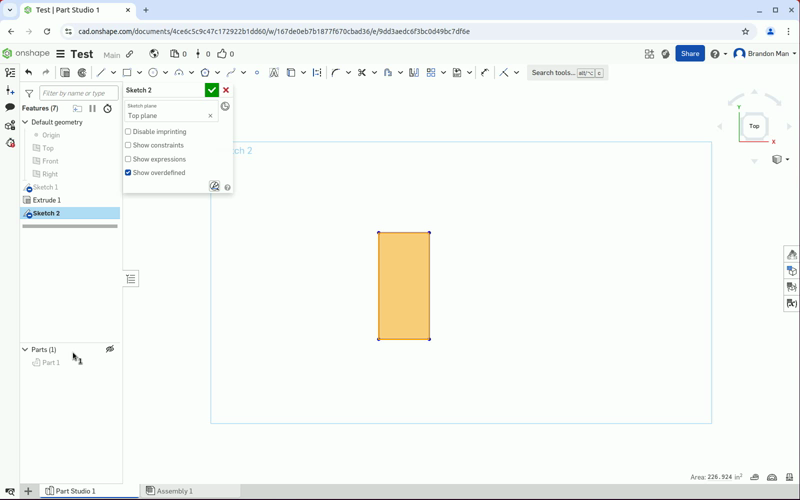
key(shift+y)
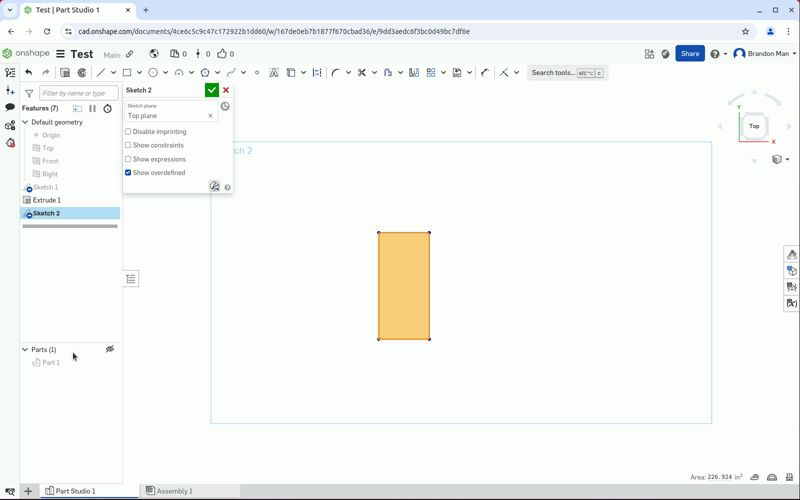
key(shift+e)
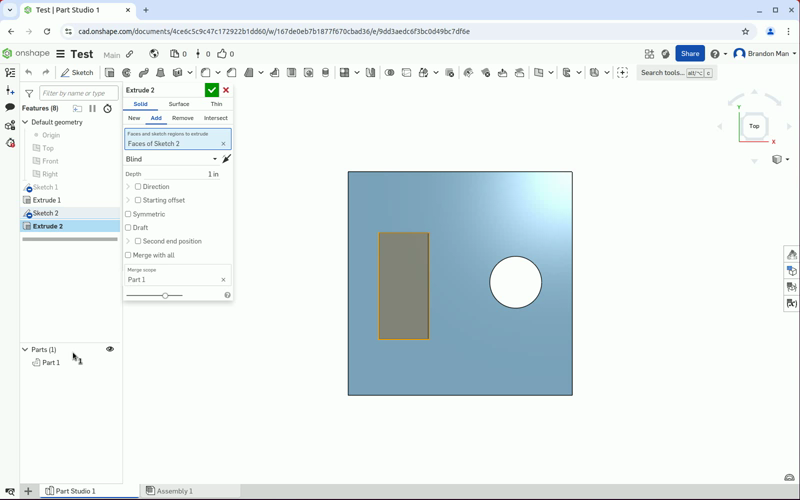
mouse_move(143, 106)
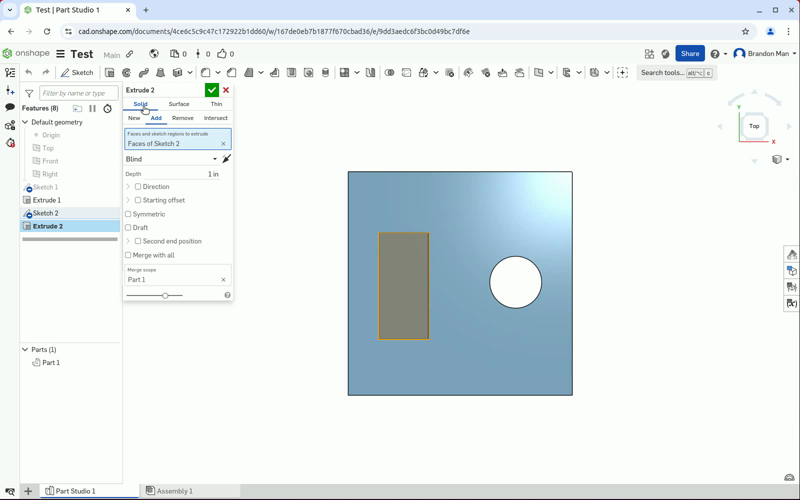
click(143, 106)
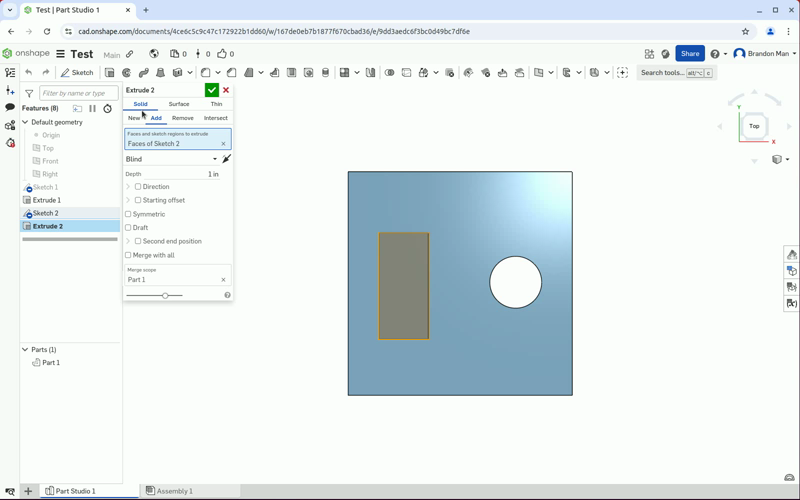
mouse_move(137, 120)
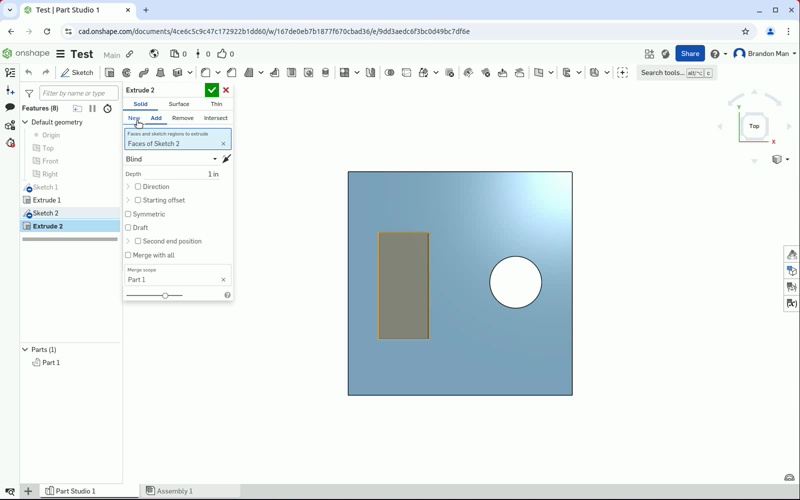
click(137, 120)
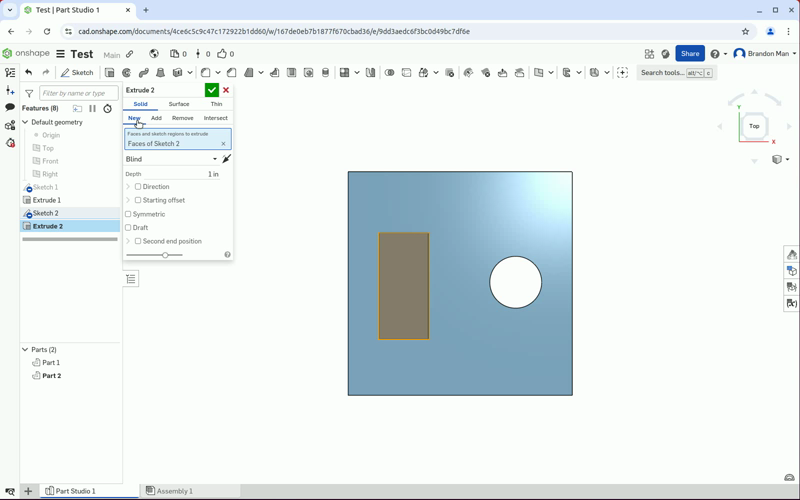
key(tab, 4)
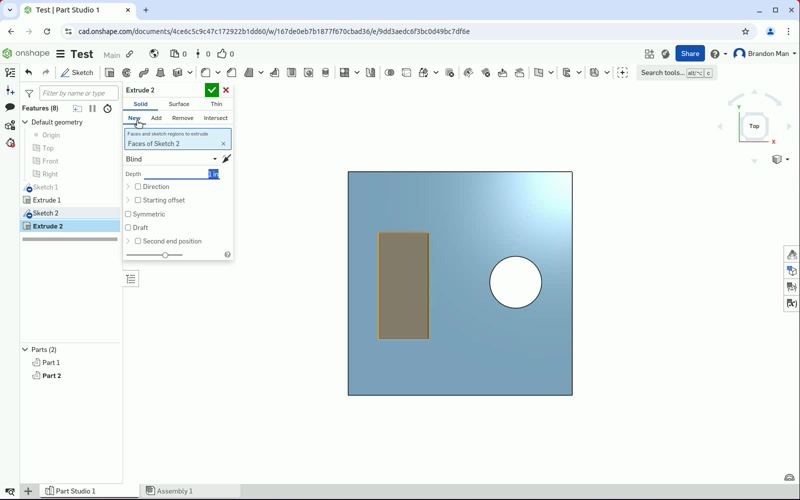
text(11.554)
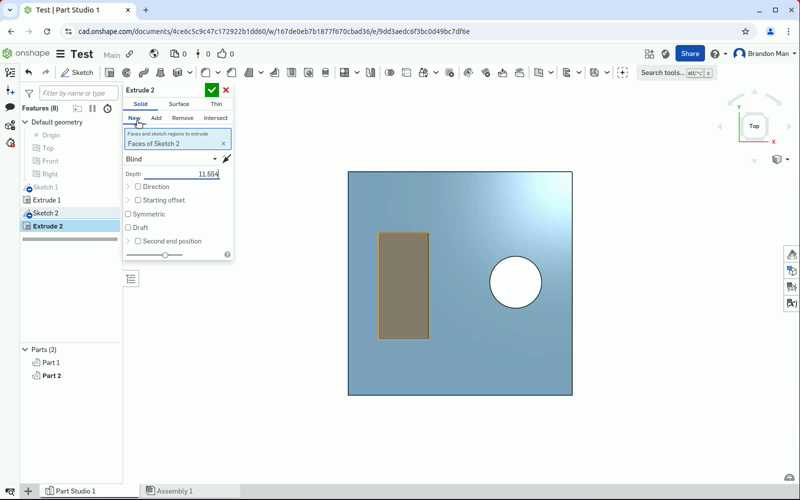
key(enter)
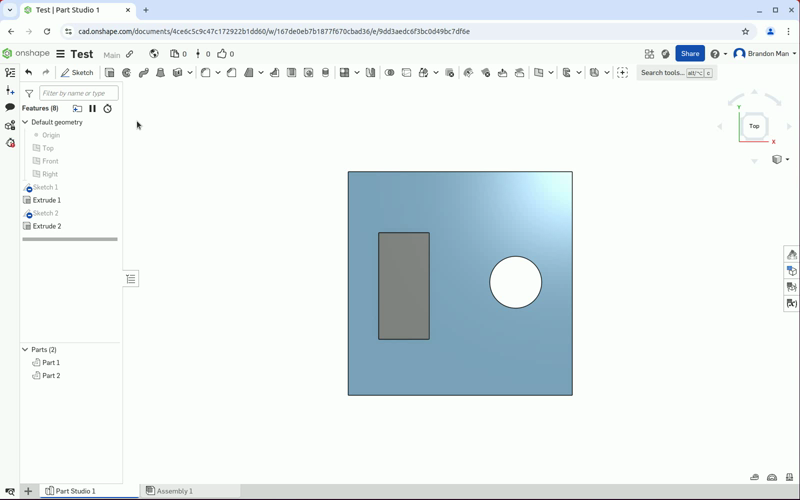
key(shift+h)
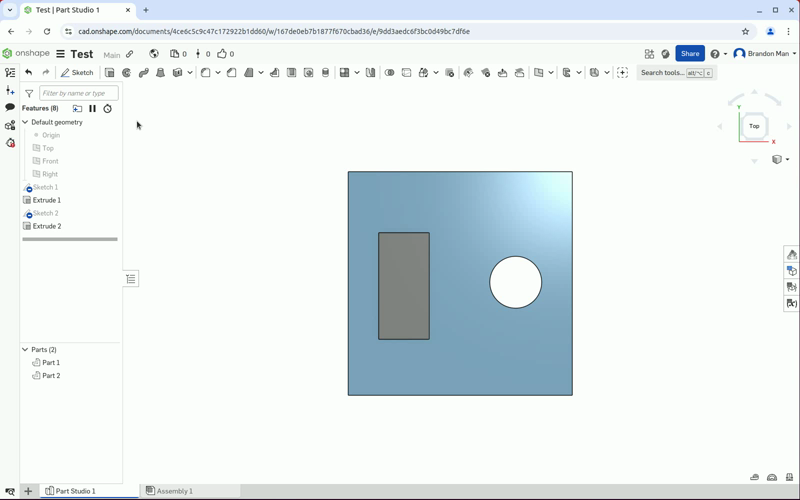
key(shift+h)
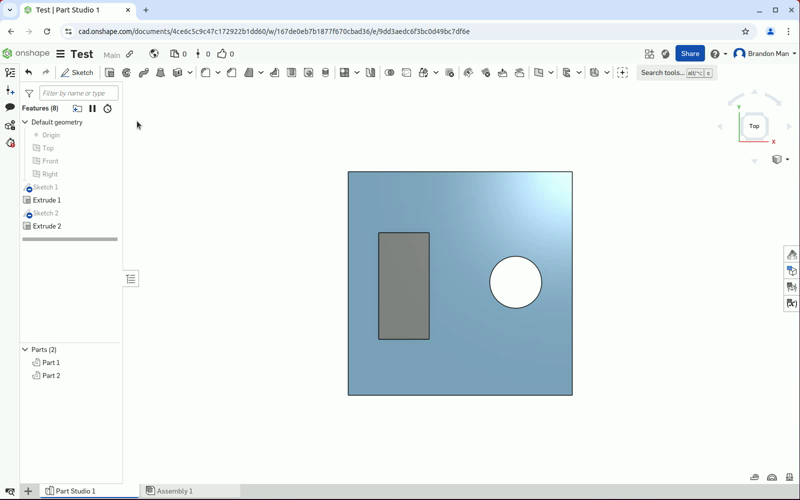
mouse_move(73, 189)
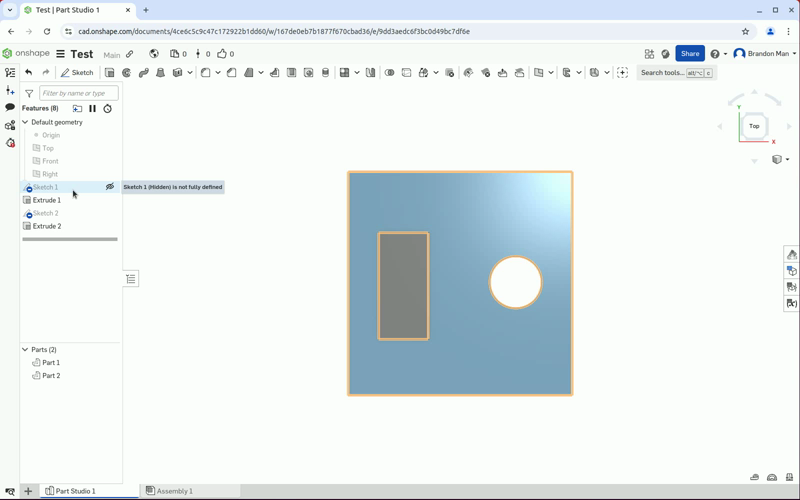
click(73, 189)
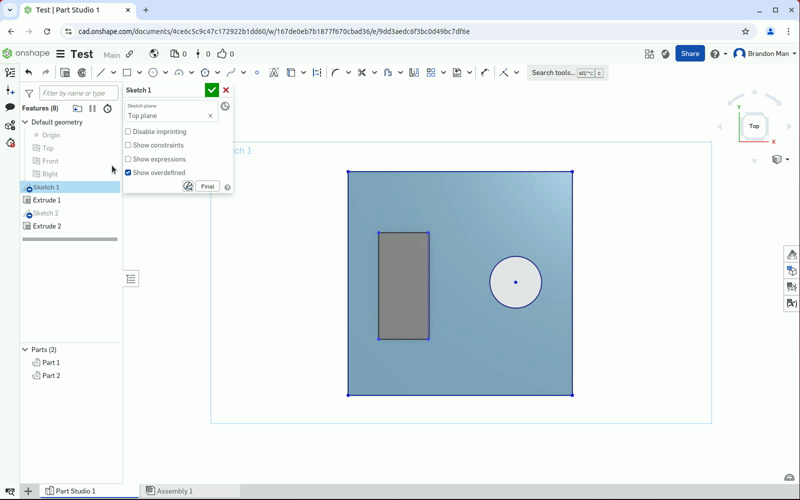
mouse_move(229, 92)
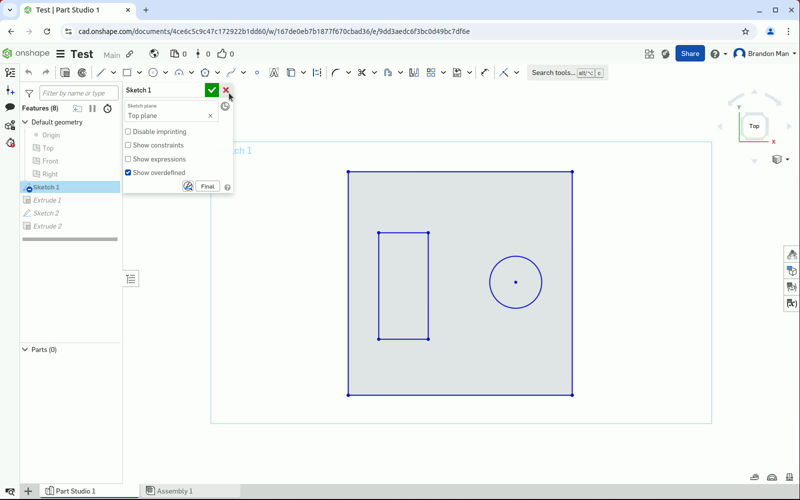
click(229, 92)
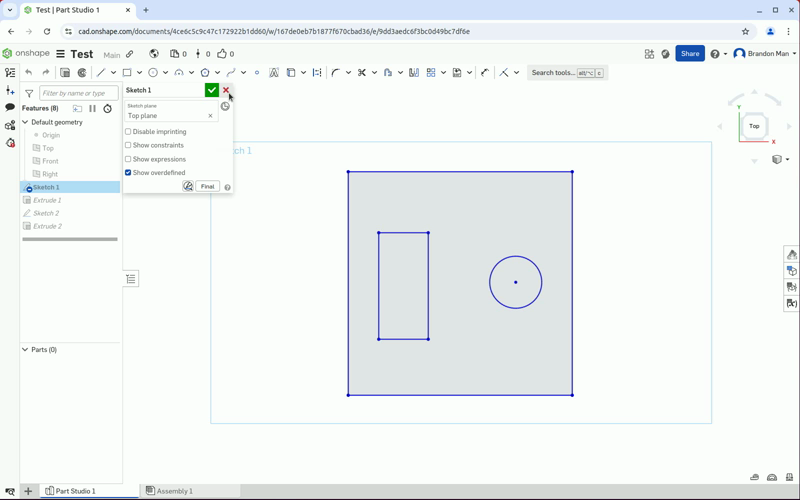
key(shift+s)
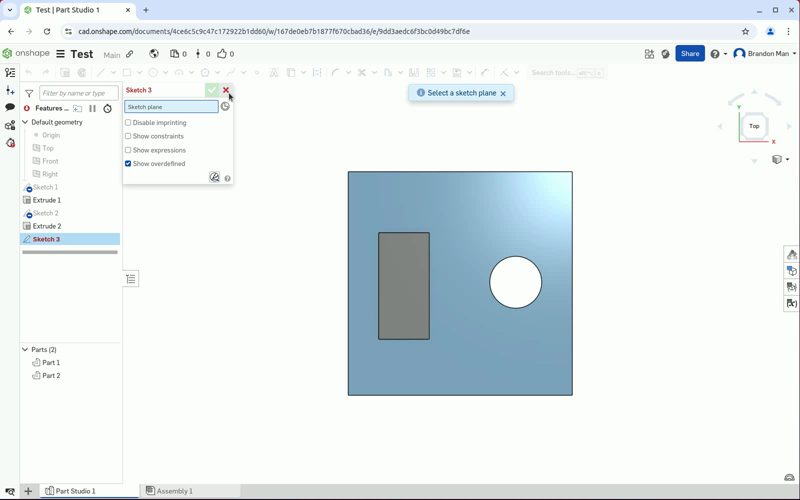
mouse_move(73, 150)
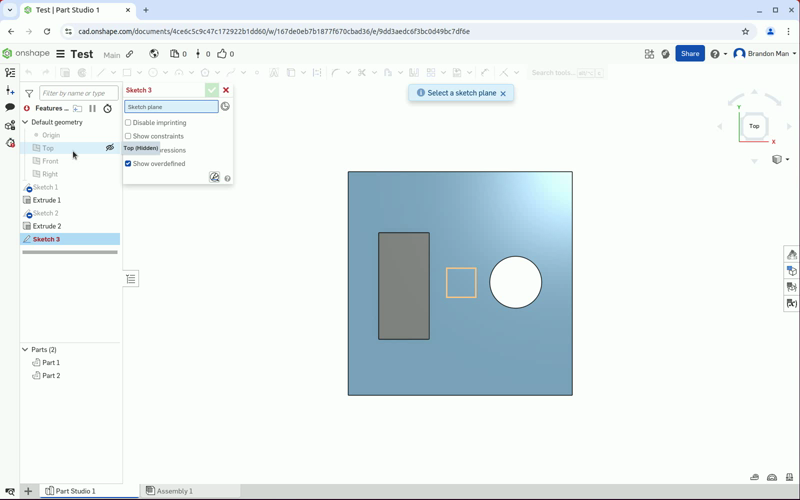
click(73, 150)
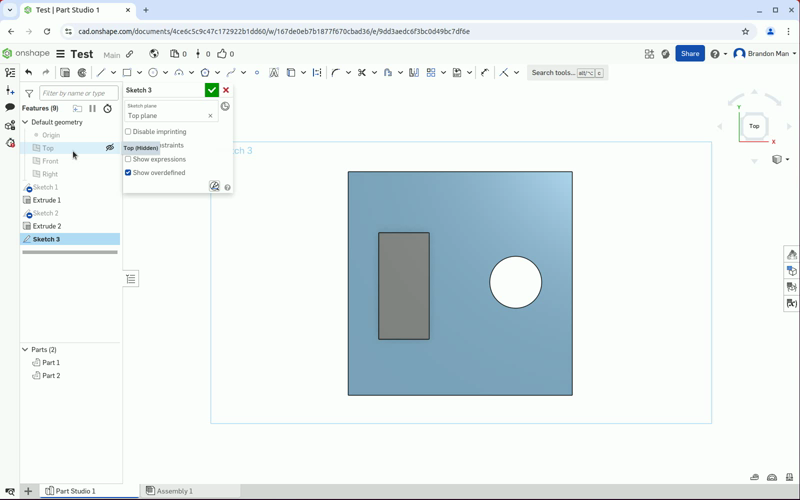
mouse_move(73, 352)
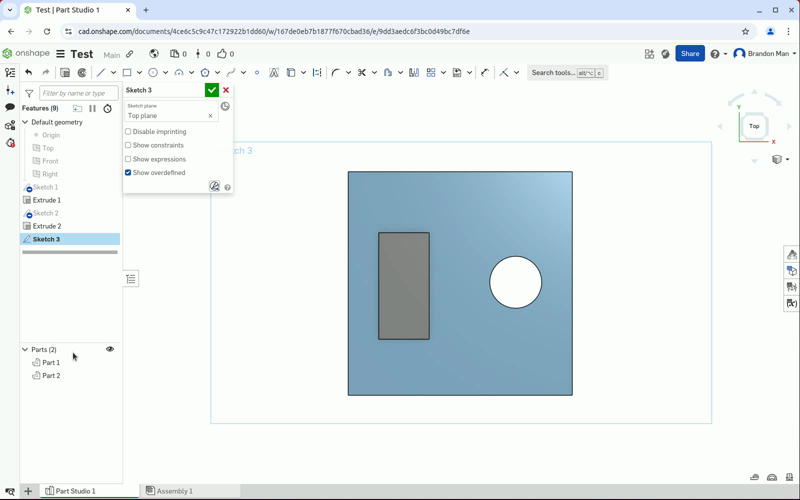
key(y)
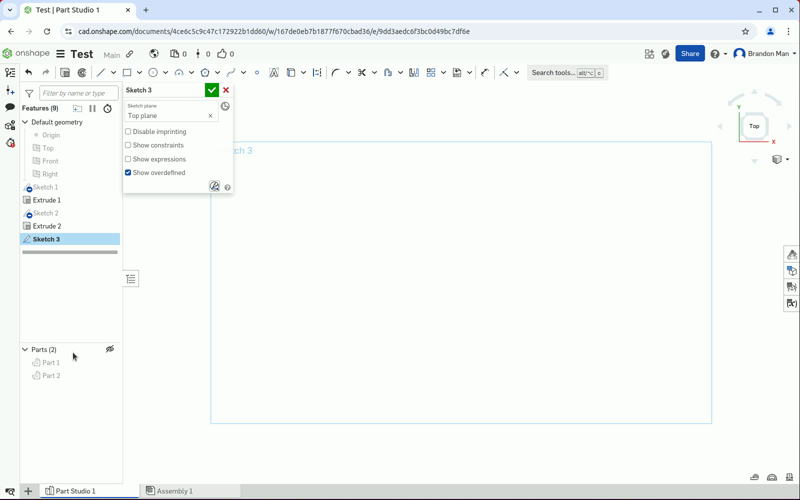
key(c)
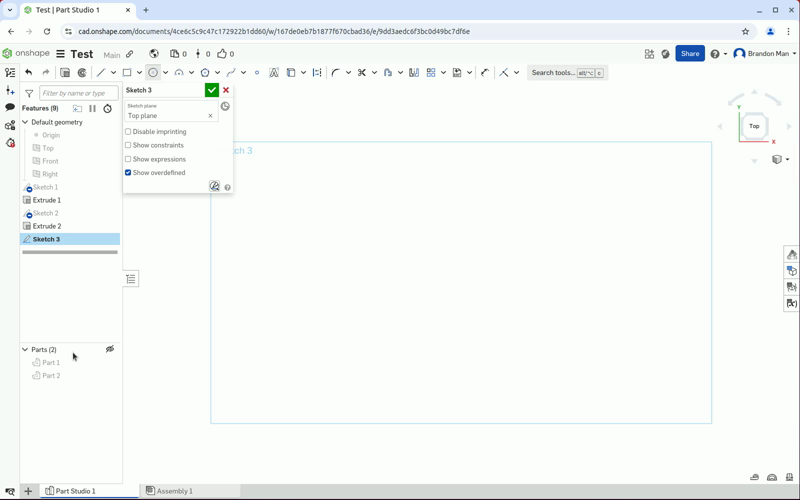
key_down(shift)
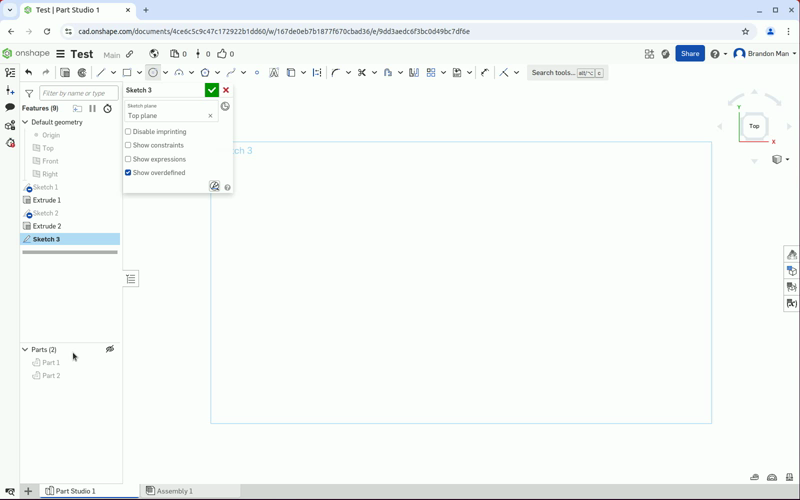
mouse_move(516, 282)
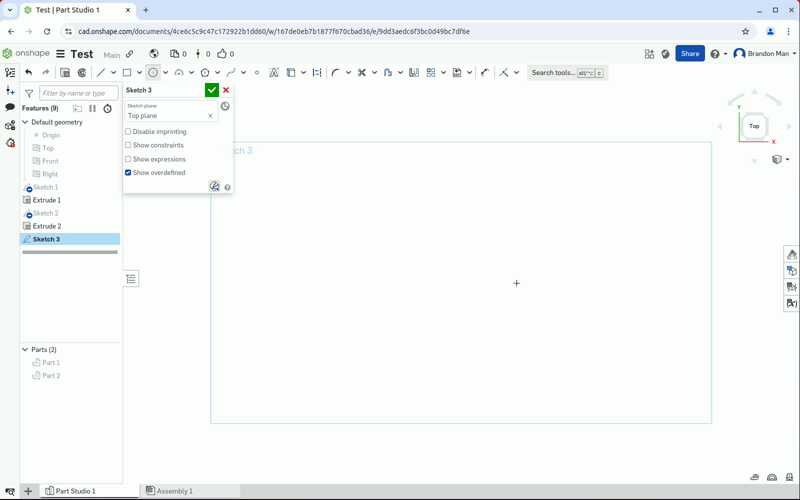
click(516, 282)
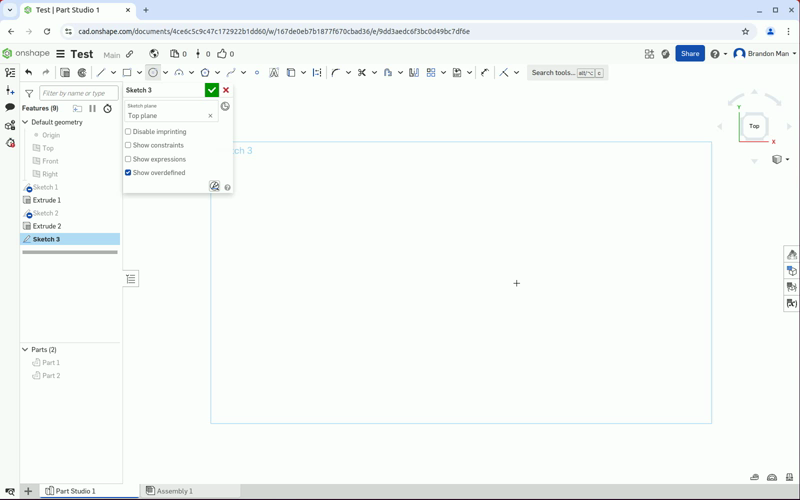
key_up(shift)
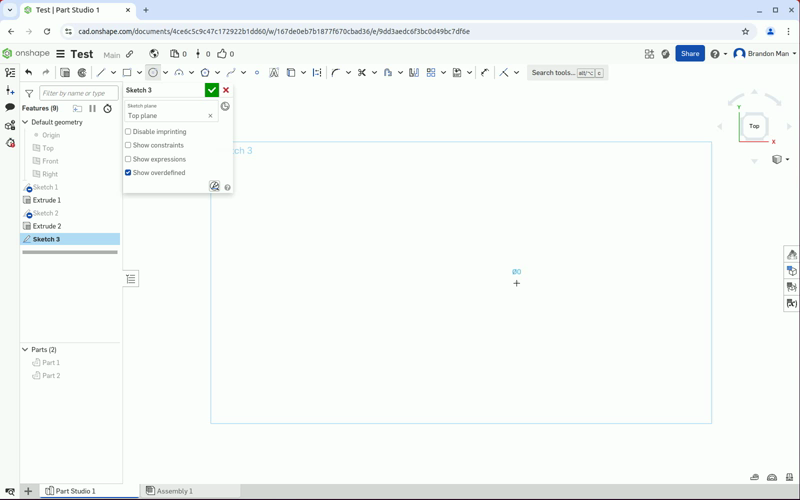
mouse_move(542, 282)
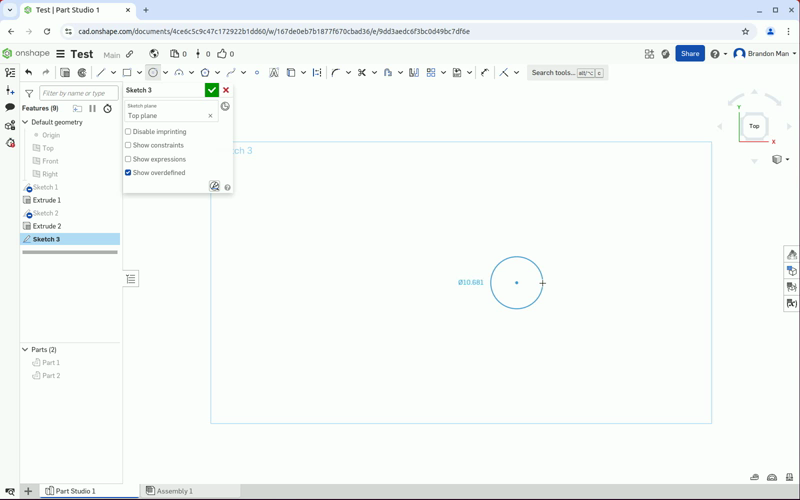
click(542, 282)
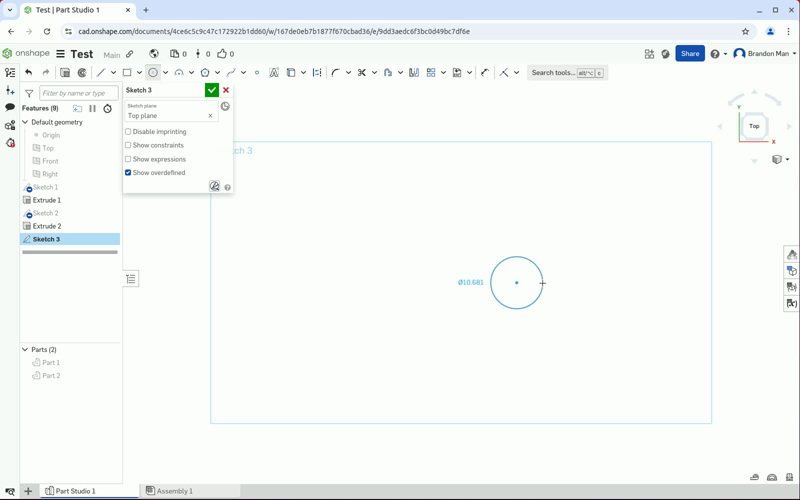
key(esc)
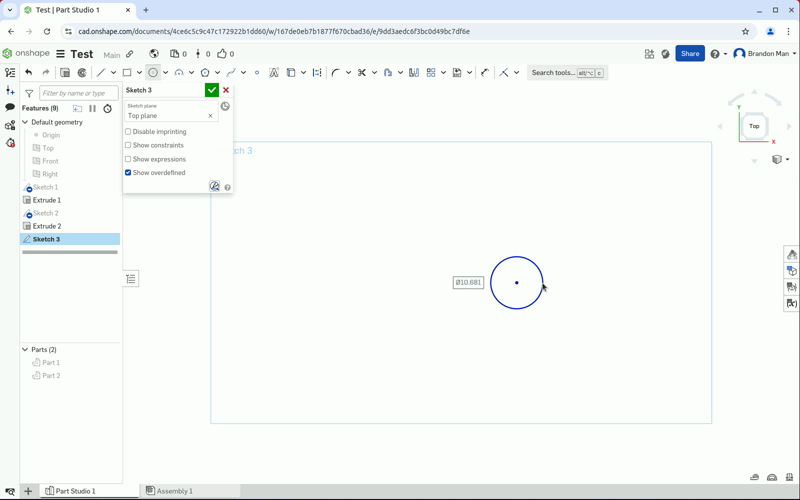
mouse_move(506, 292)
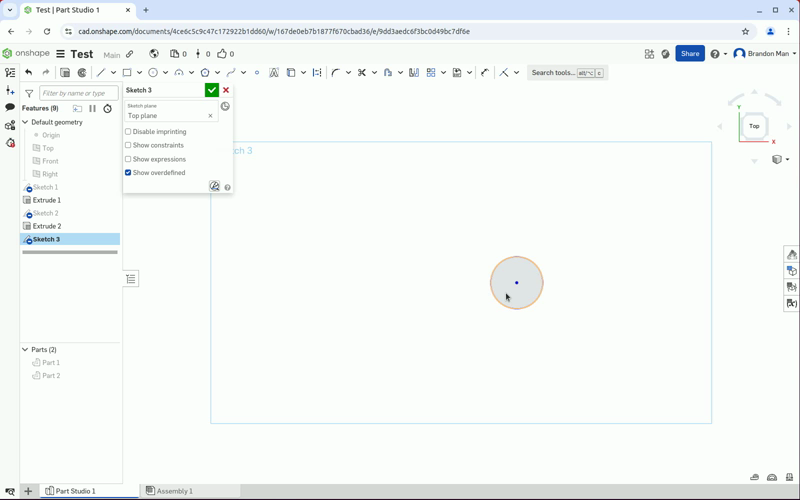
click(506, 292)
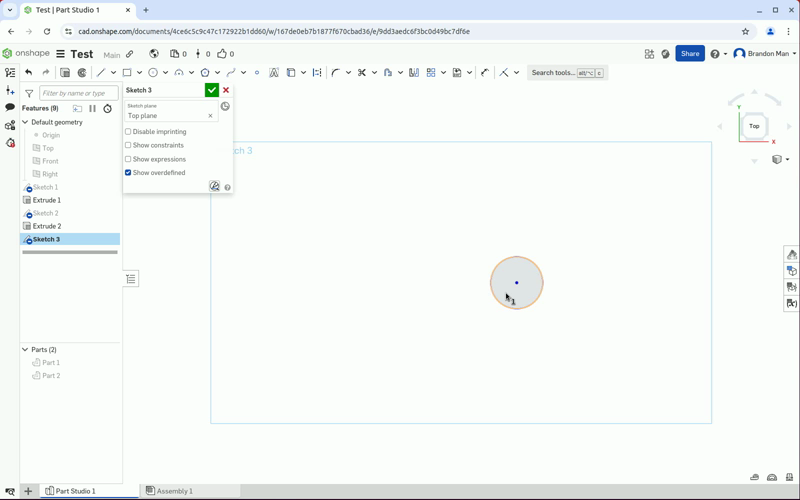
mouse_move(73, 352)
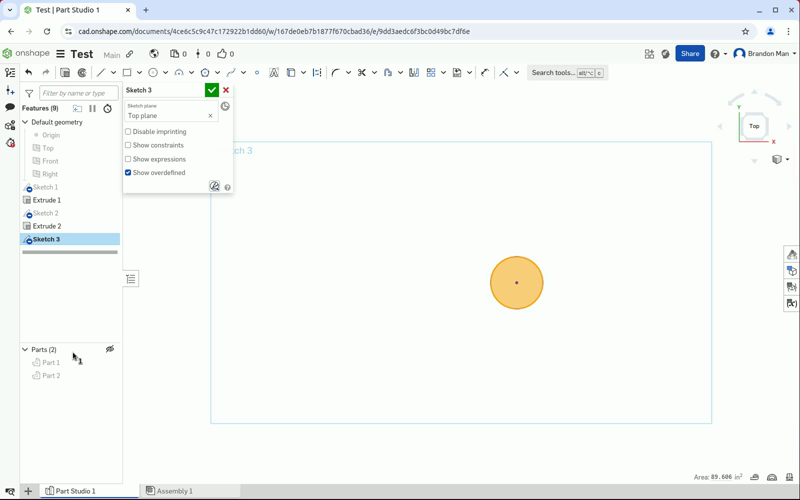
key(shift+y)
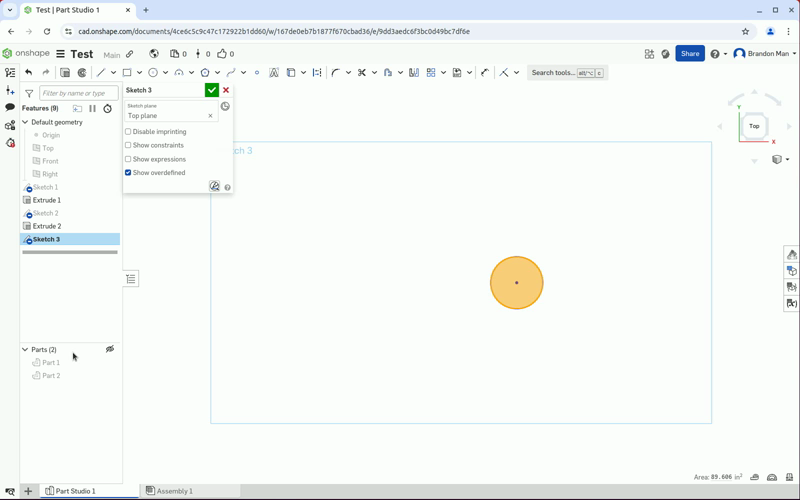
key(shift+e)
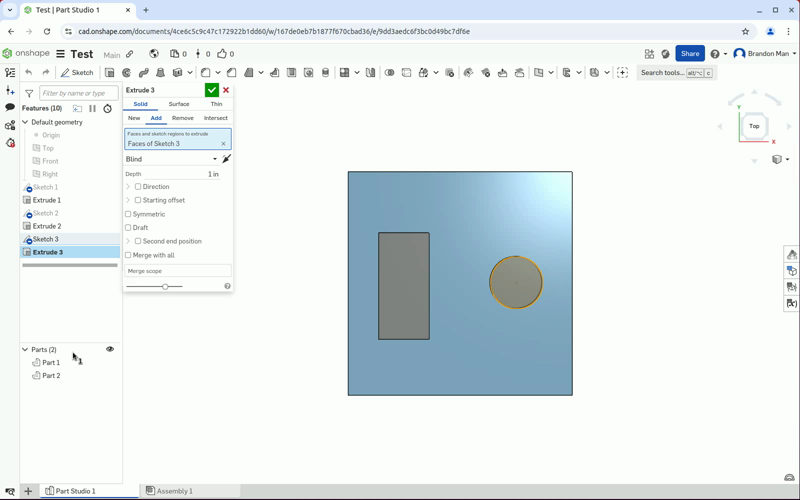
mouse_move(143, 106)
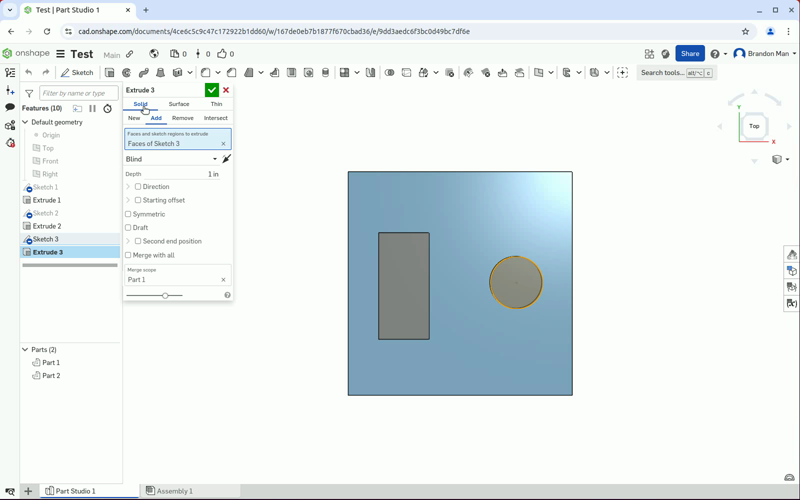
click(143, 106)
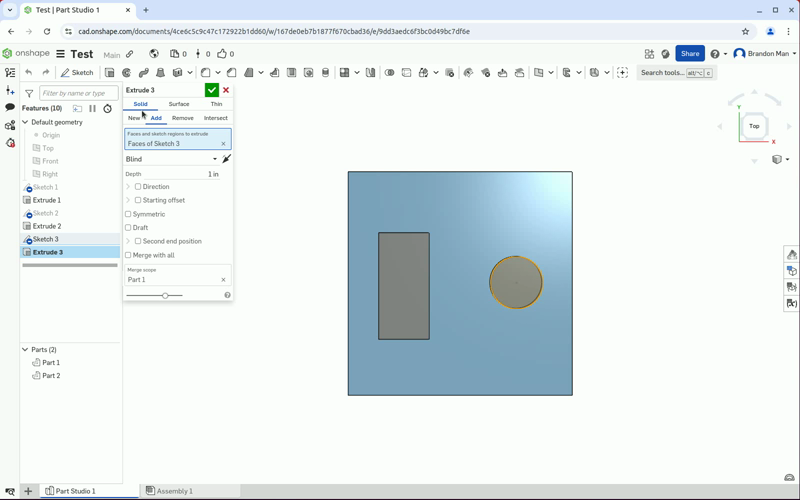
mouse_move(137, 120)
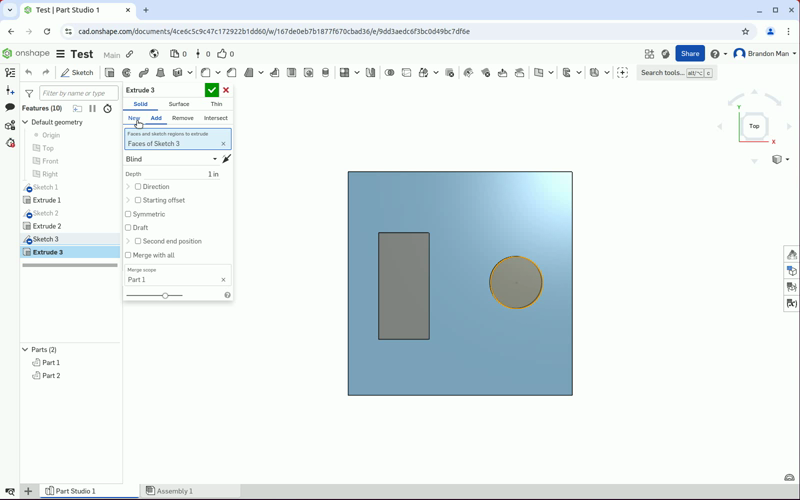
click(137, 120)
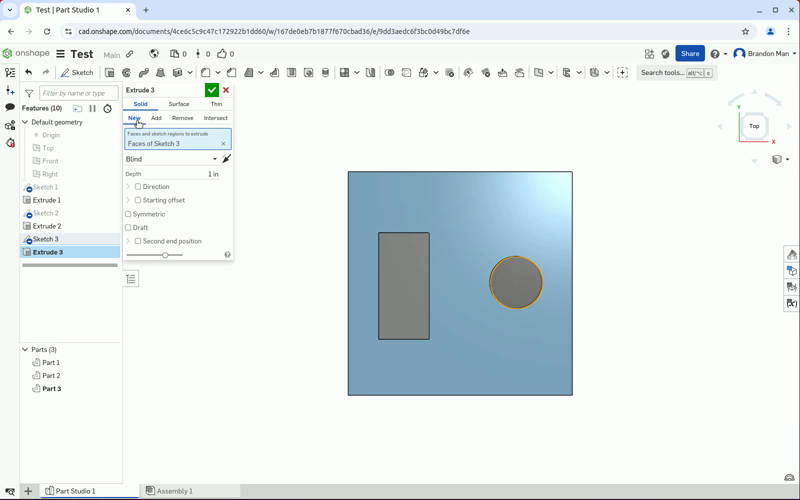
key(tab, 4)
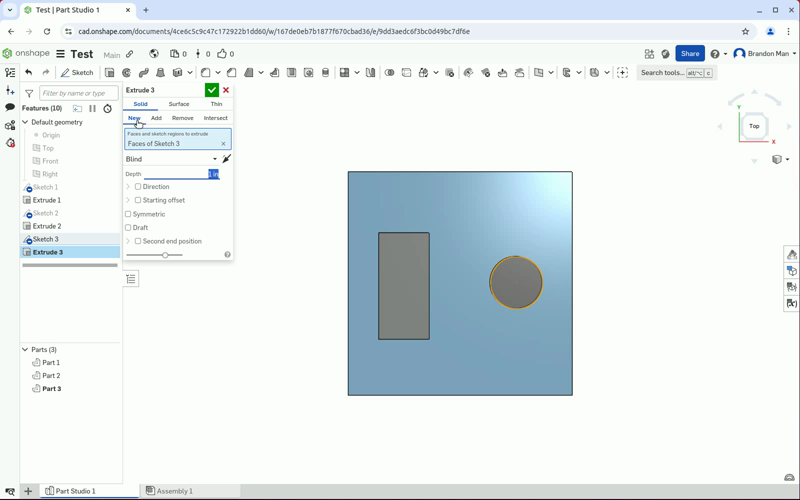
text(11.554)
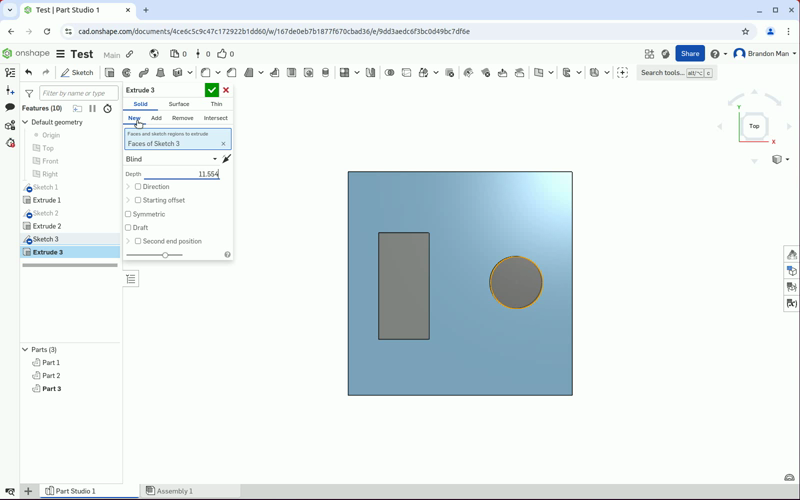
key(enter)
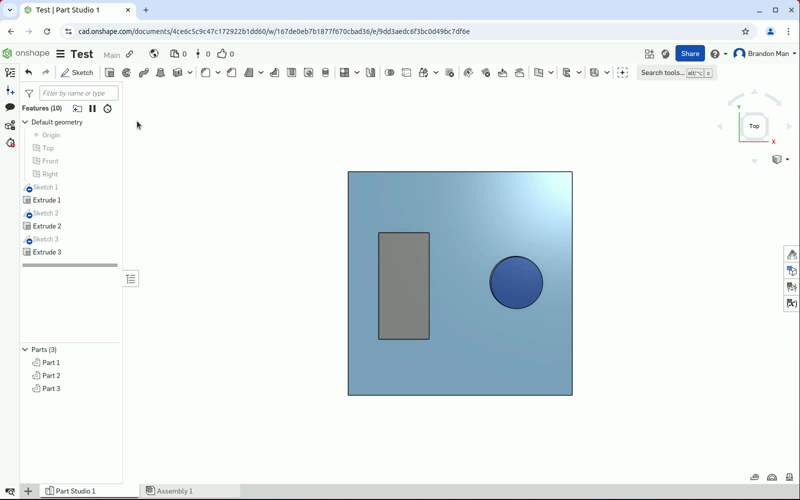
key(shift+h)
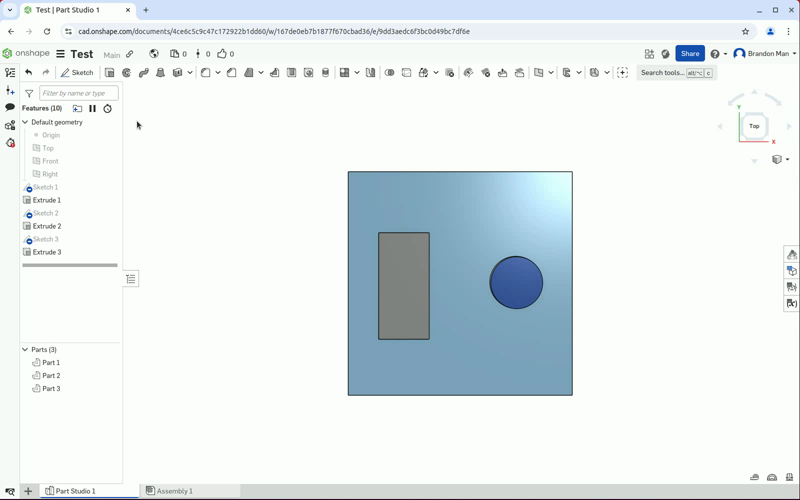
key(shift+h)
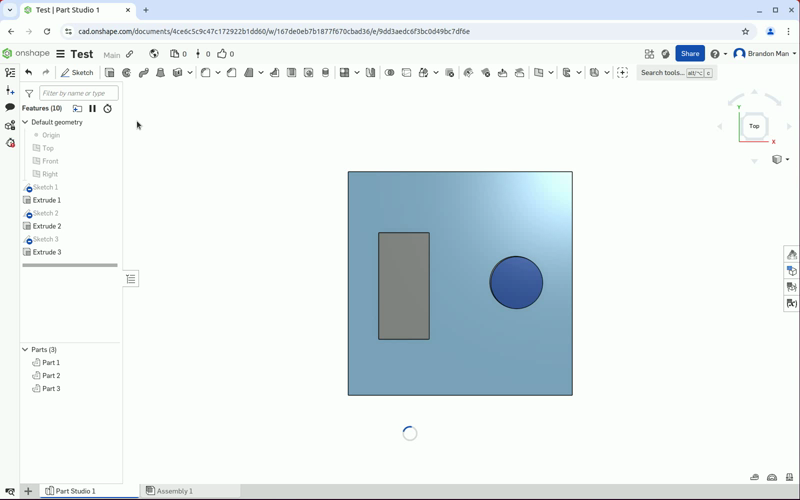
key(shift+7)
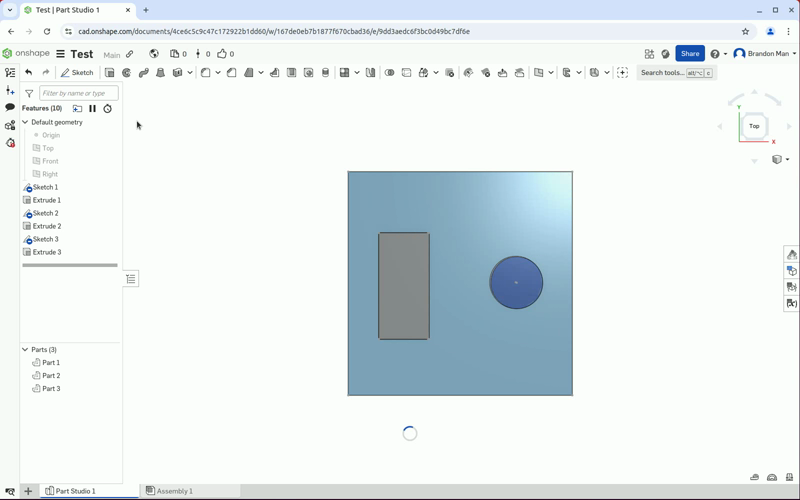
key(up, 3)
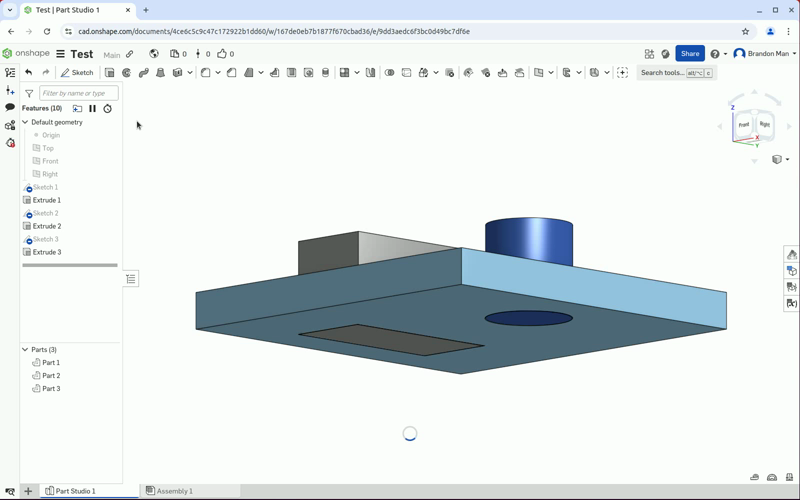
key(left, 3)
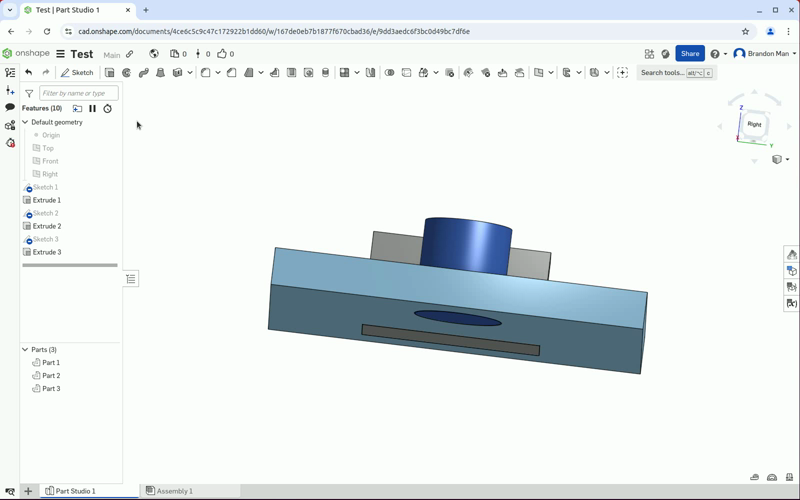
key(right, 3)
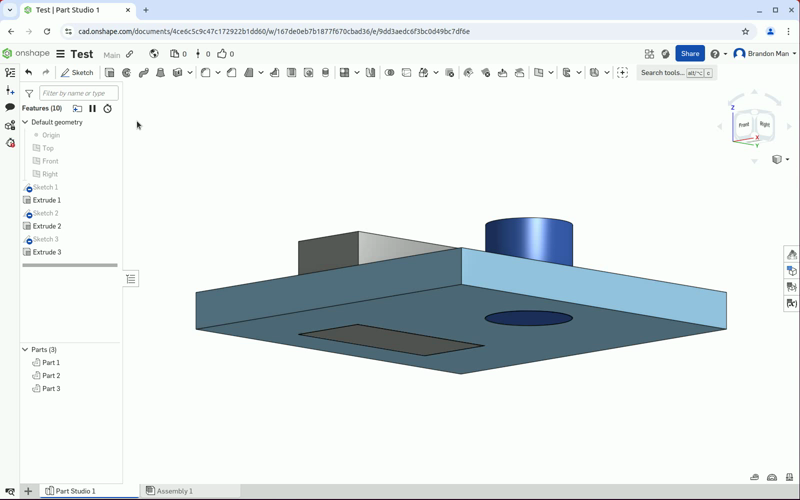
key(down, 3)
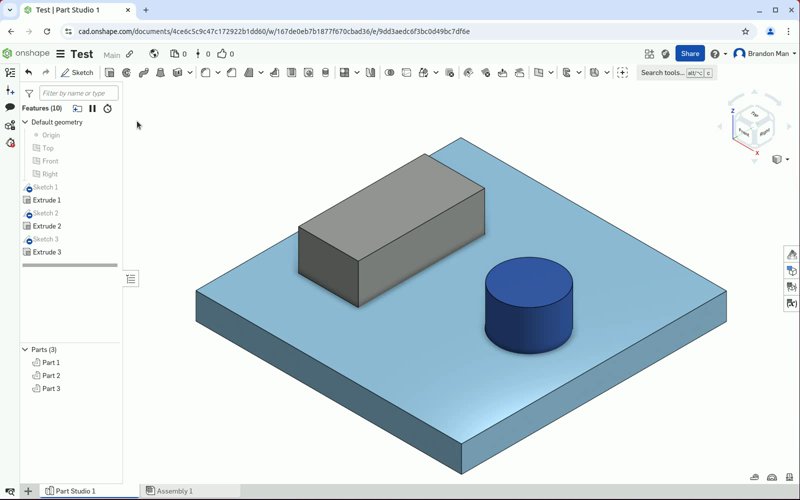
mouse_move(73, 189)
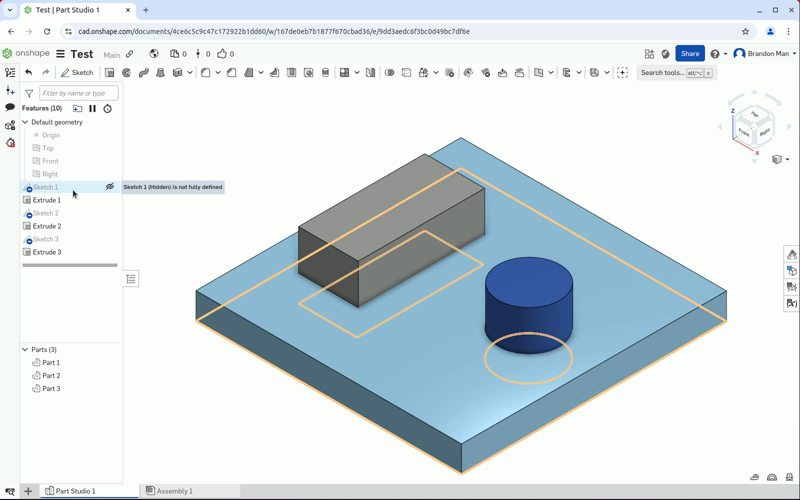
click(73, 189)